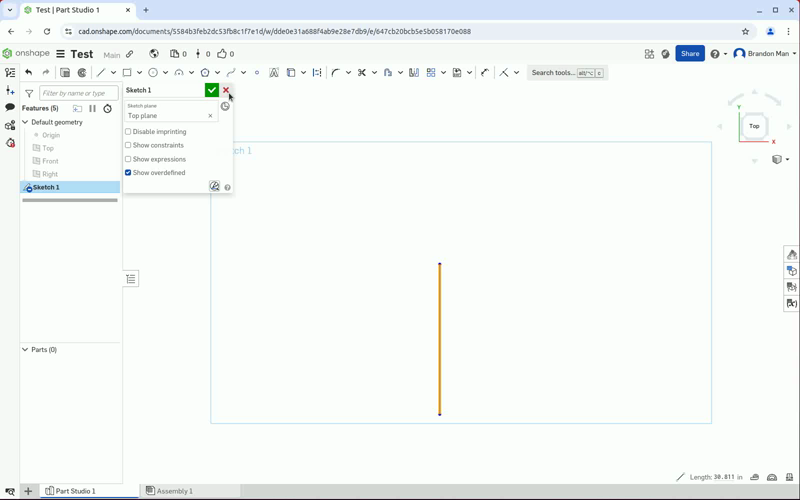
key(shift+h)
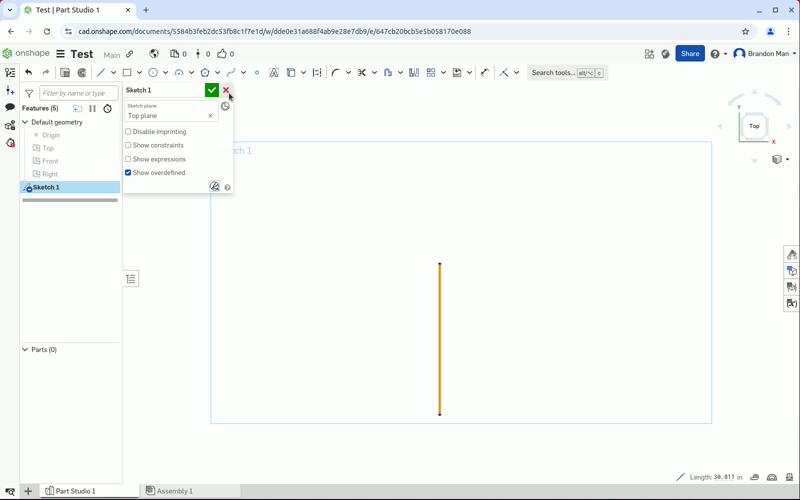
key(shift+s)
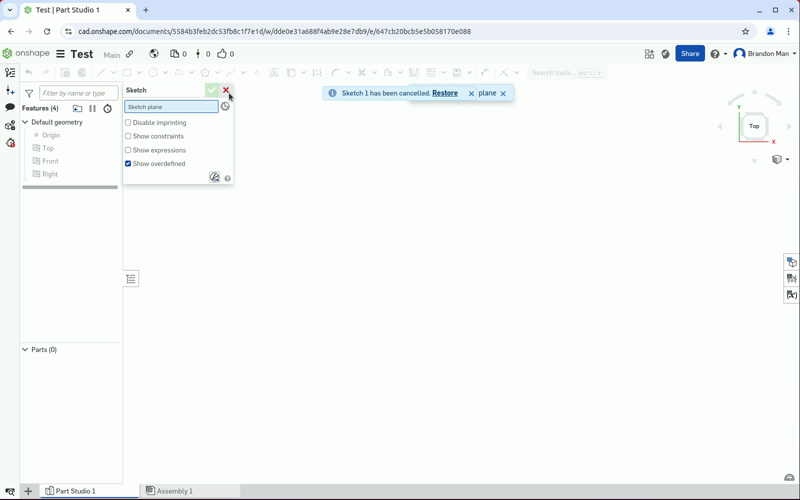
mouse_move(73, 150)
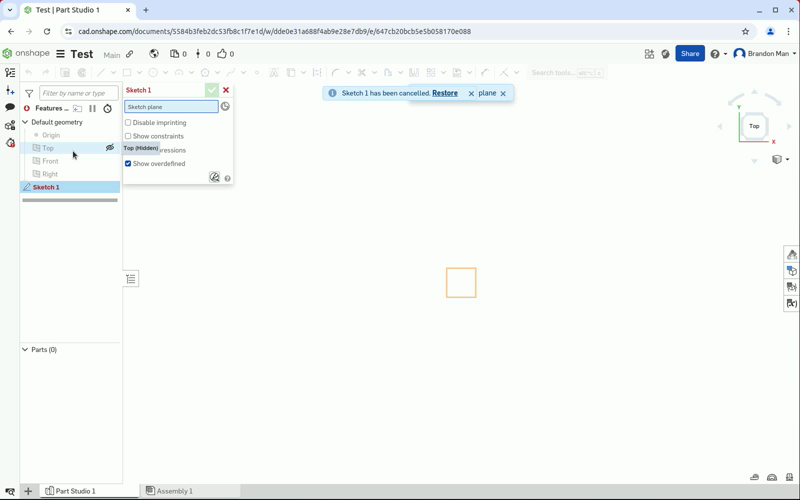
click(73, 150)
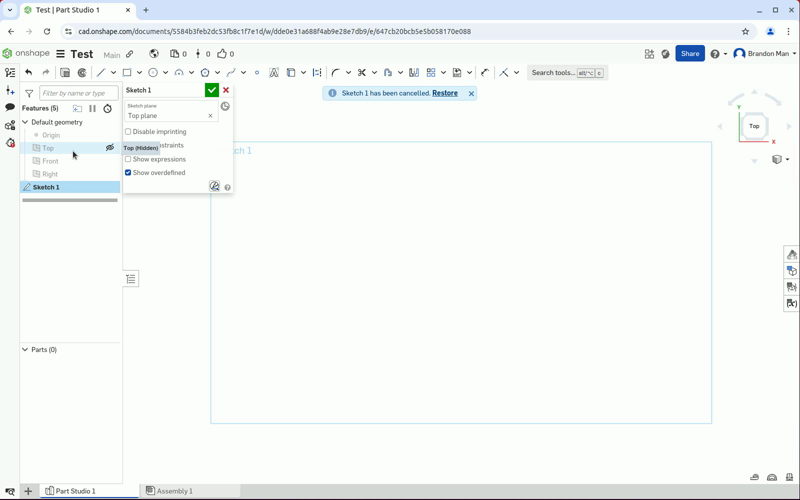
mouse_move(73, 352)
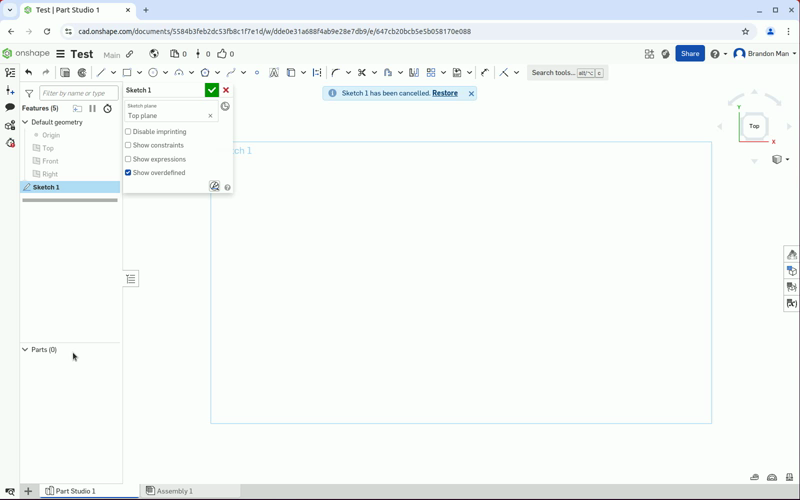
key(y)
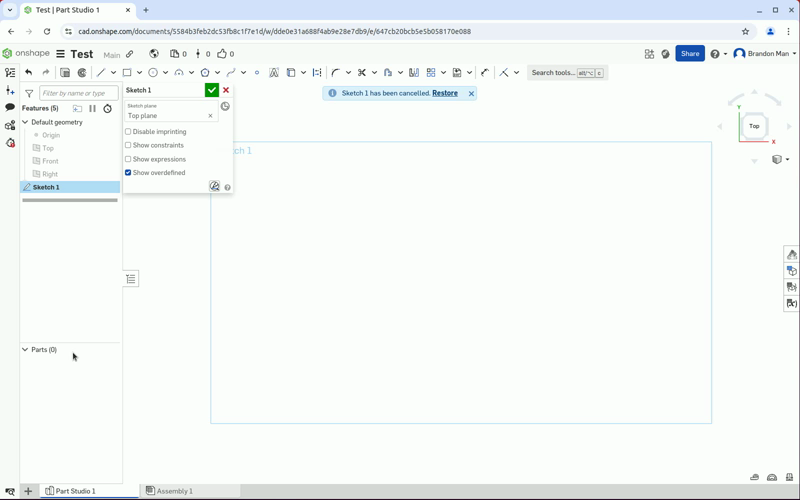
key(l)
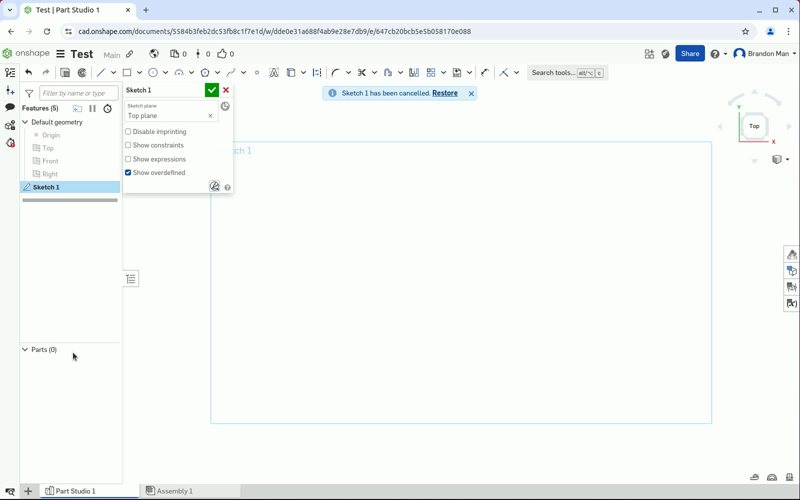
key_down(shift)
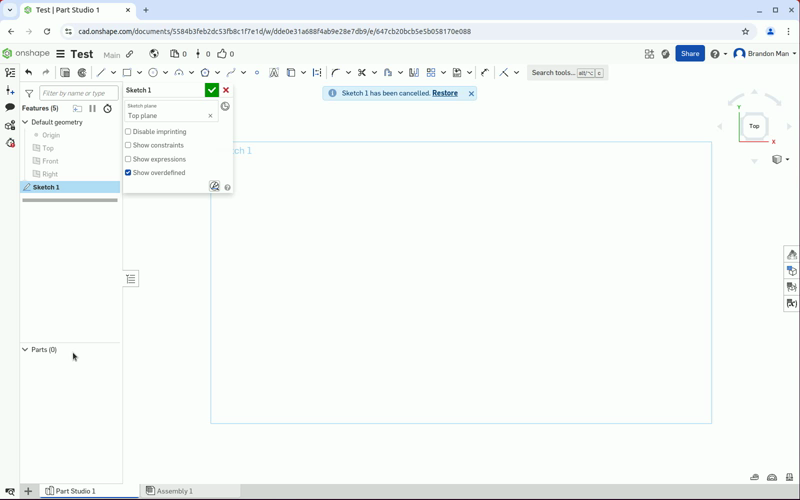
mouse_move(370, 351)
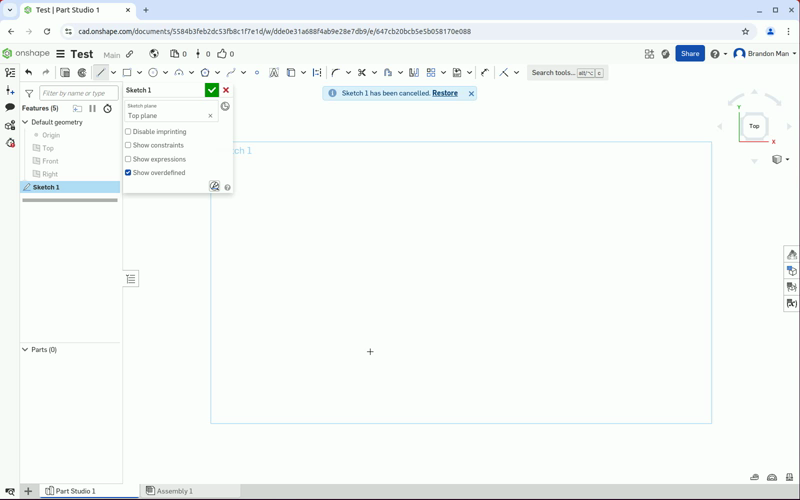
click(370, 351)
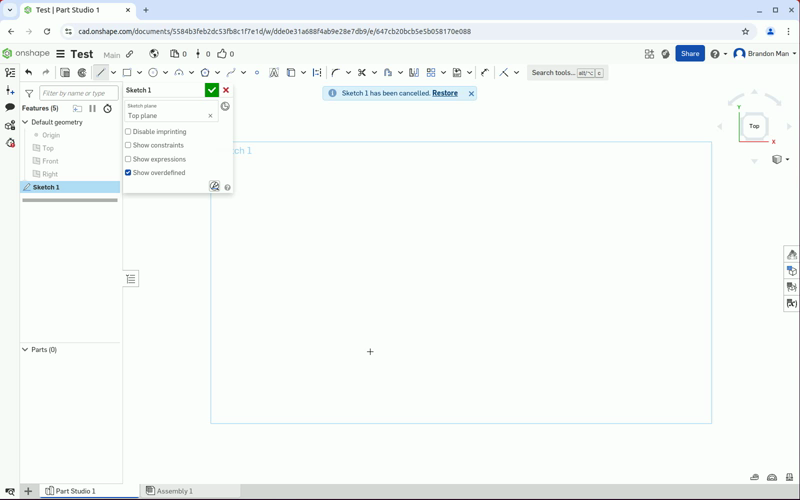
key_up(shift)
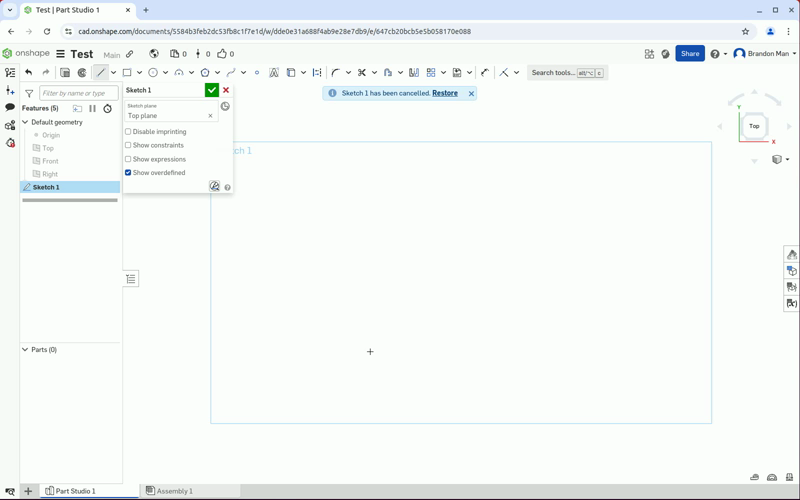
key_down(shift)
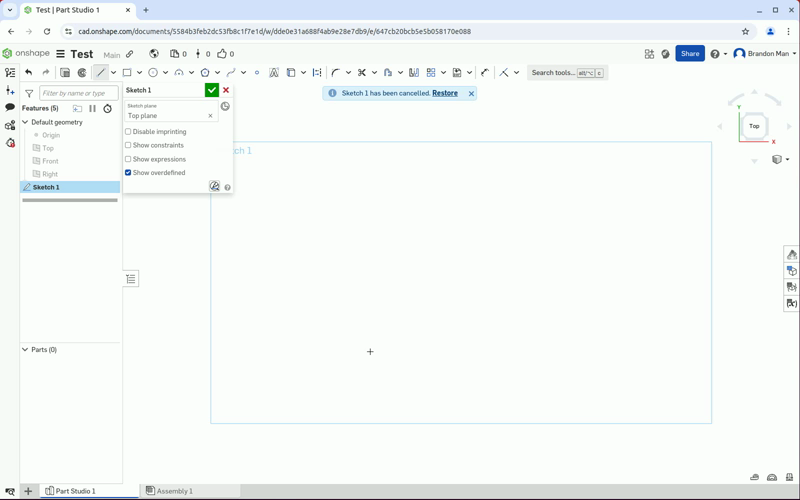
mouse_move(550, 351)
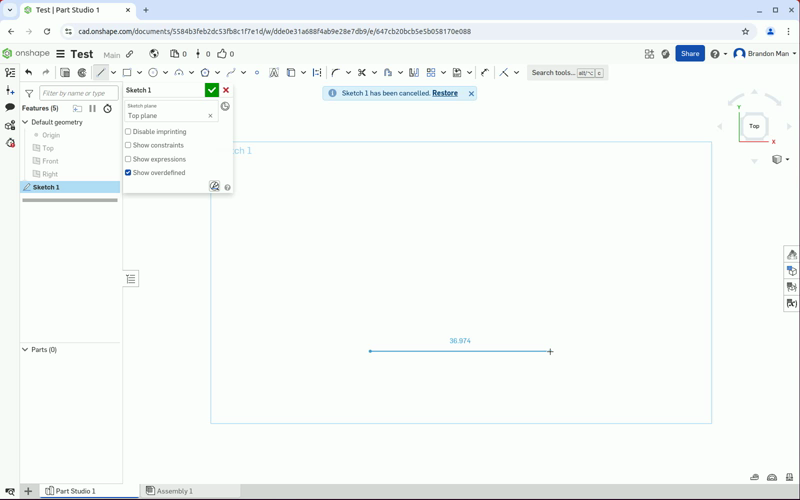
click(550, 351)
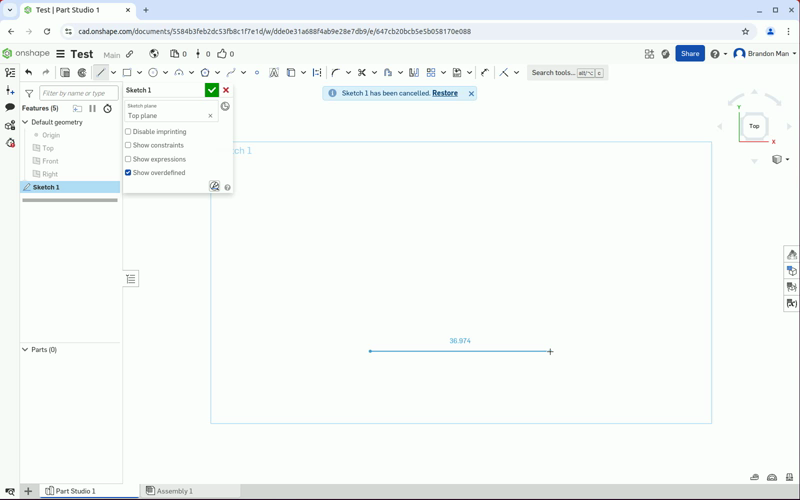
key_up(shift)
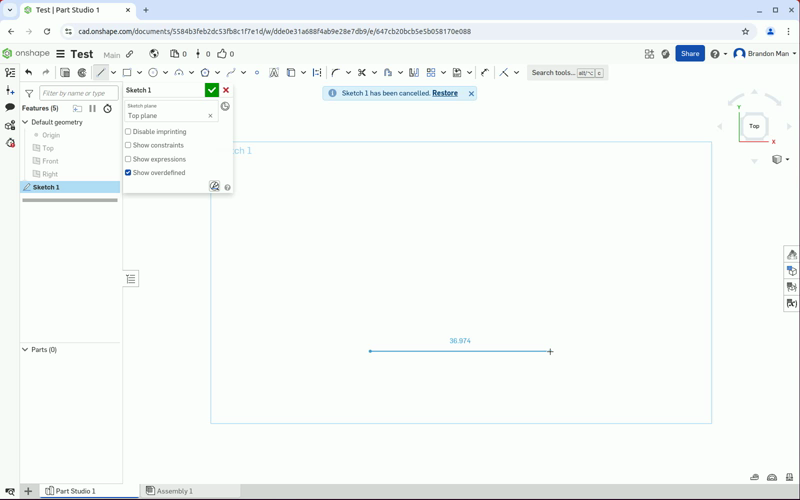
key_down(shift)
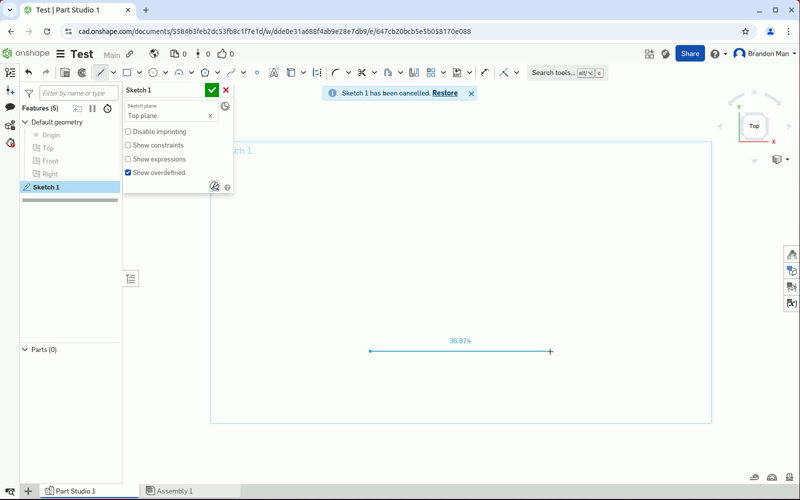
mouse_move(550, 216)
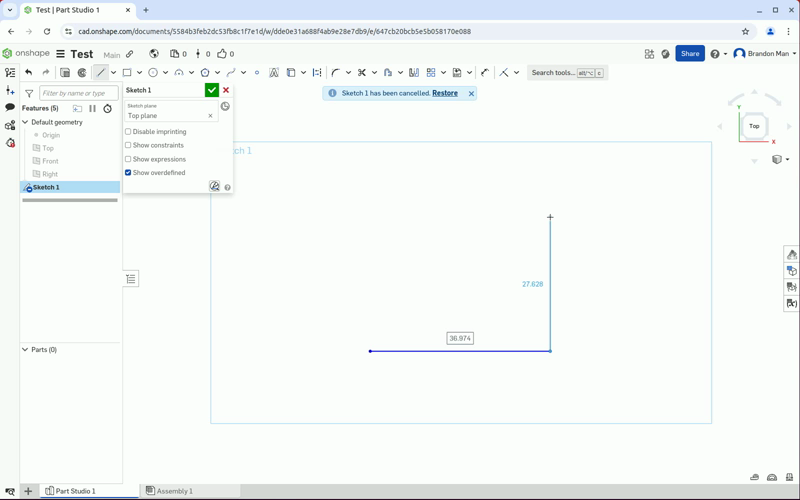
click(550, 216)
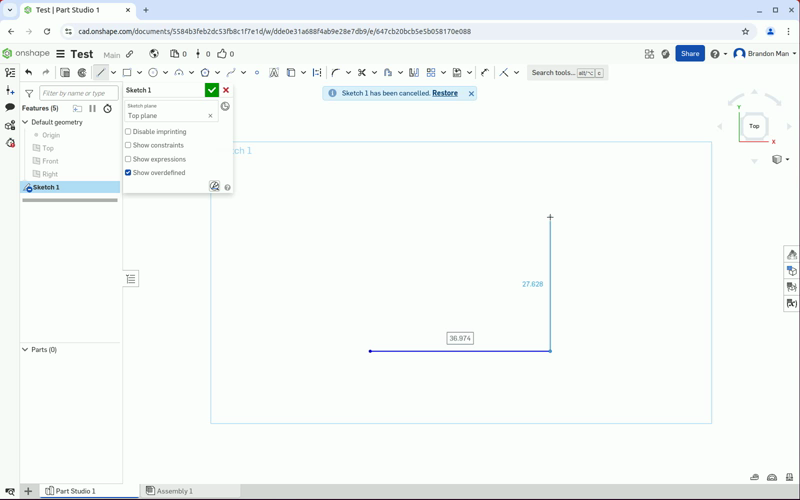
key_up(shift)
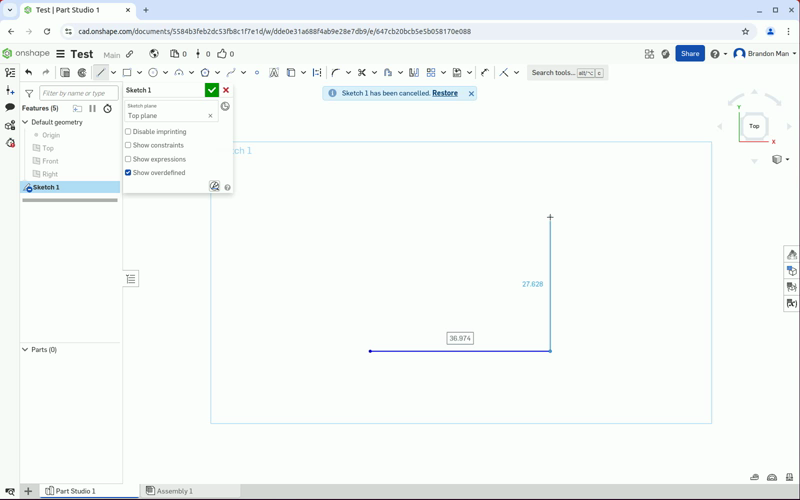
key_down(shift)
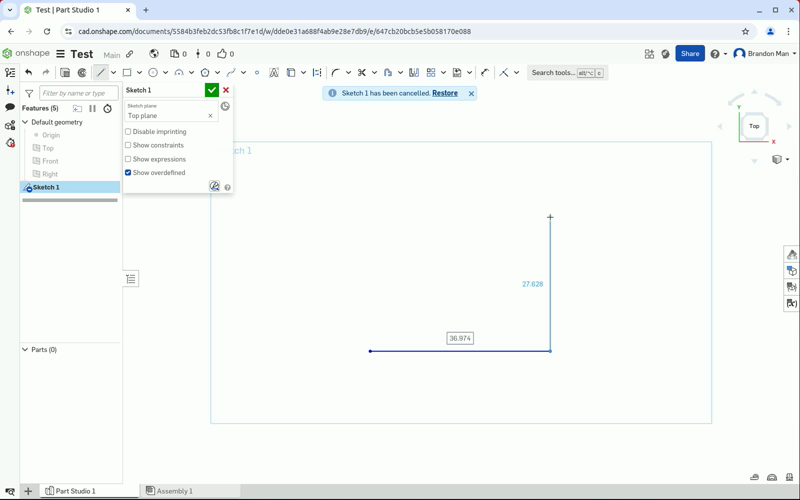
mouse_move(370, 216)
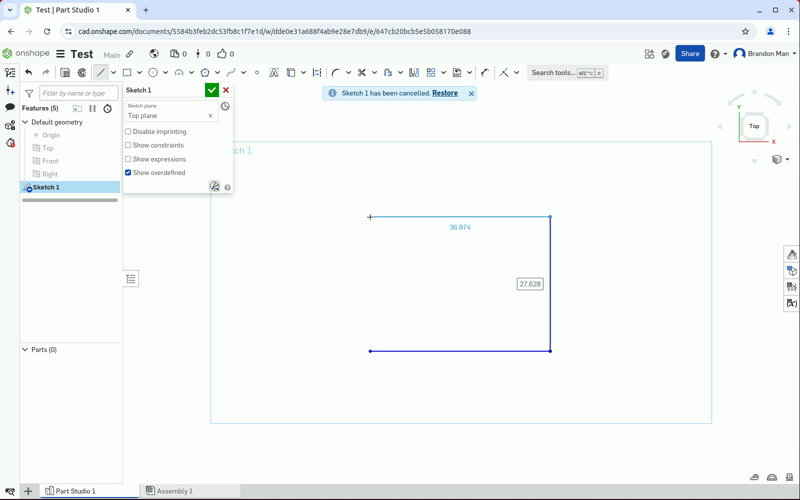
click(370, 216)
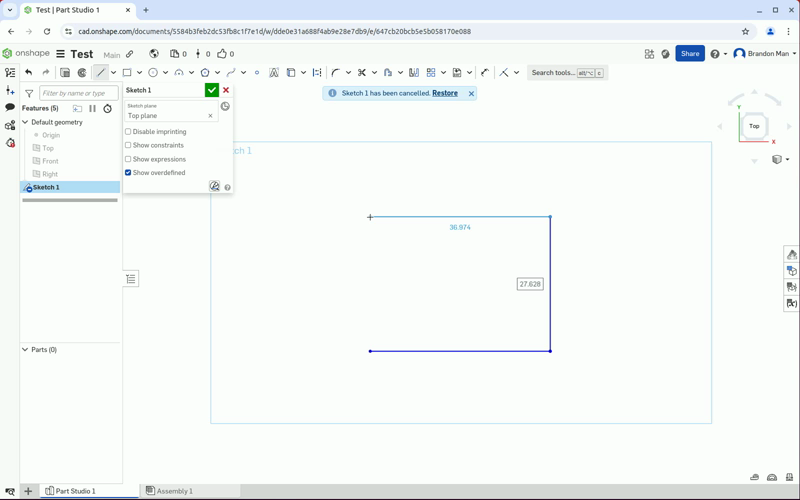
key_up(shift)
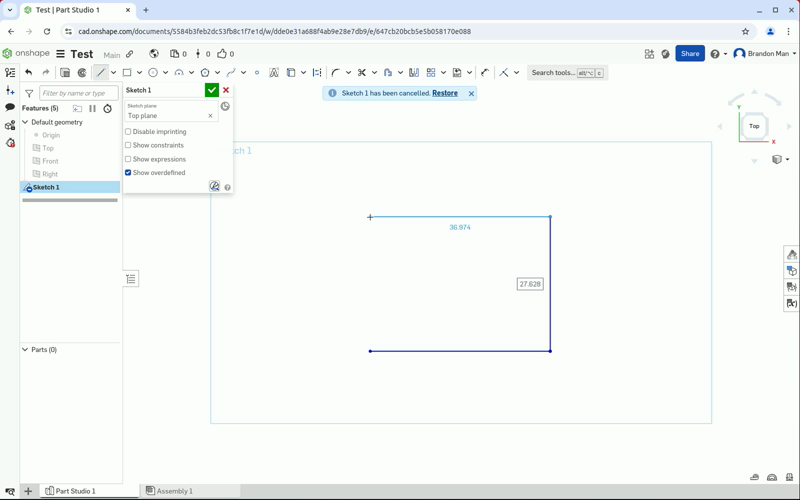
key_down(shift)
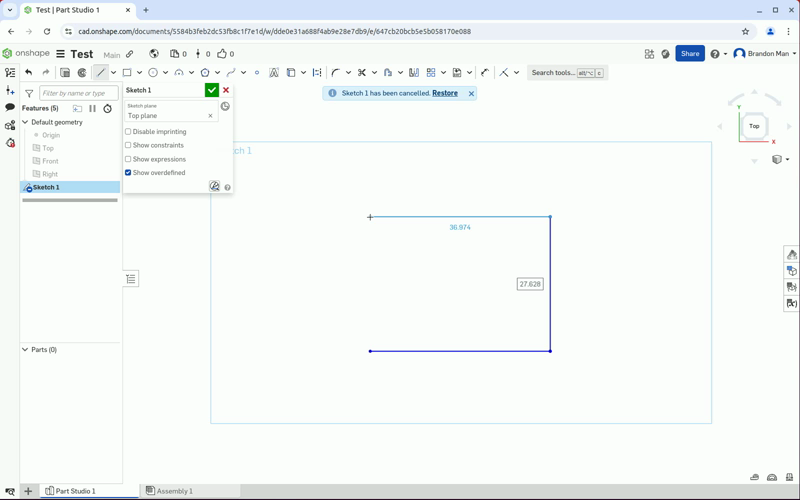
mouse_move(370, 351)
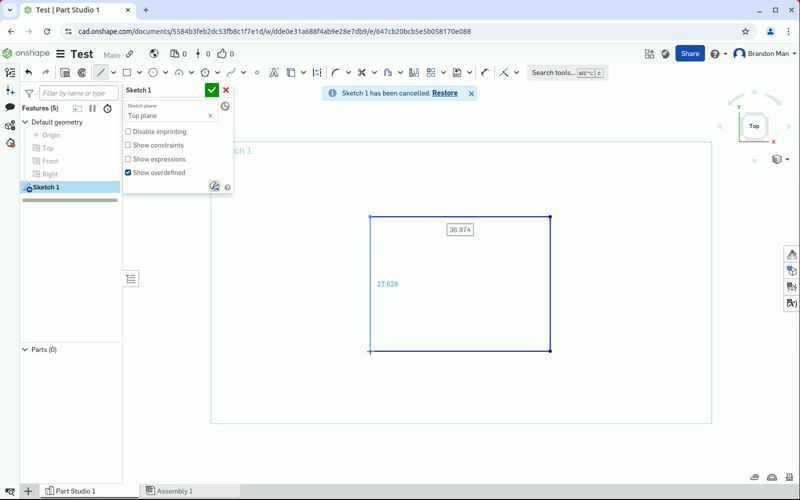
key_up(shift)
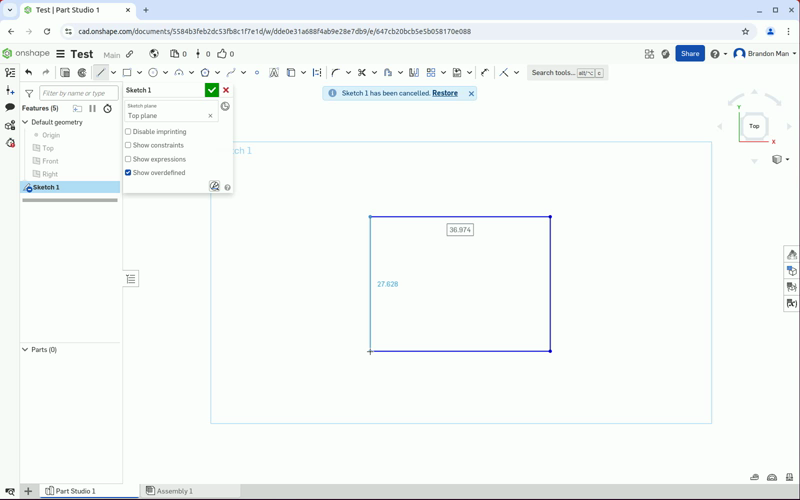
click(370, 351)
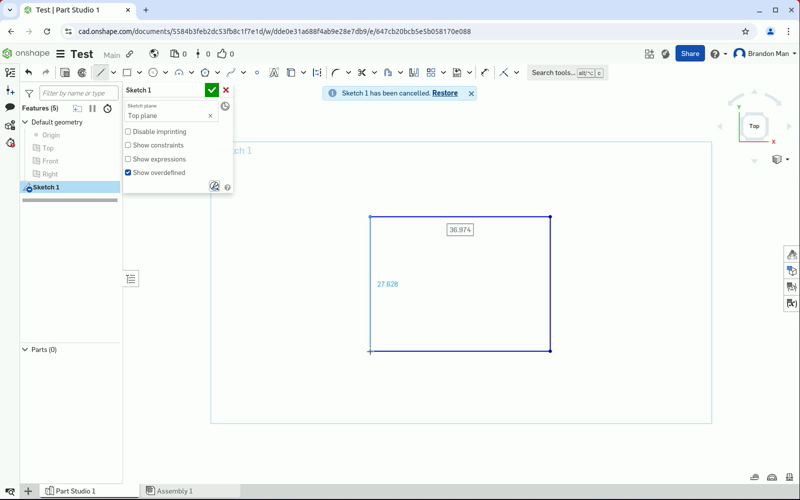
key(esc)
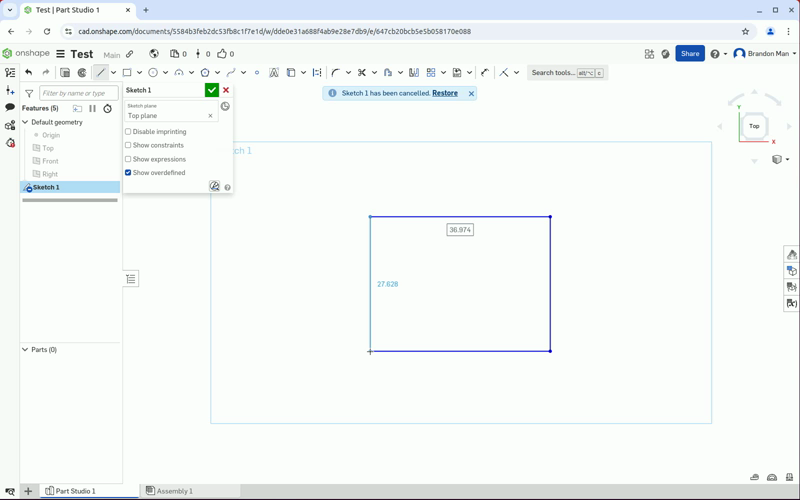
mouse_move(471, 245)
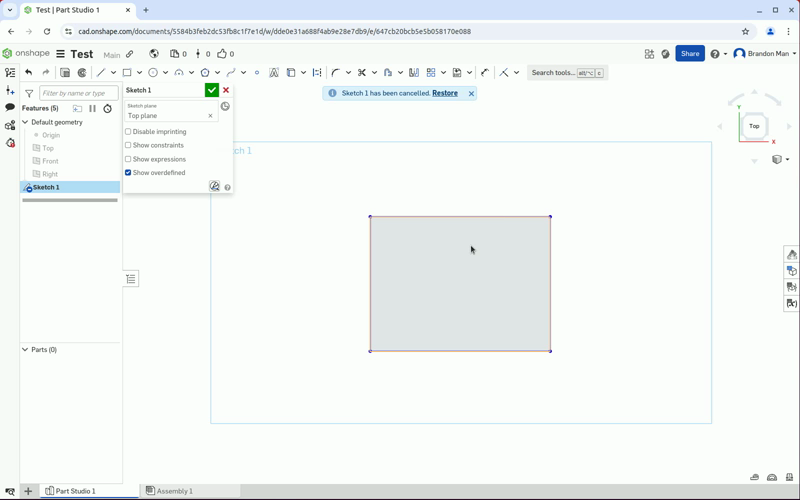
click(471, 245)
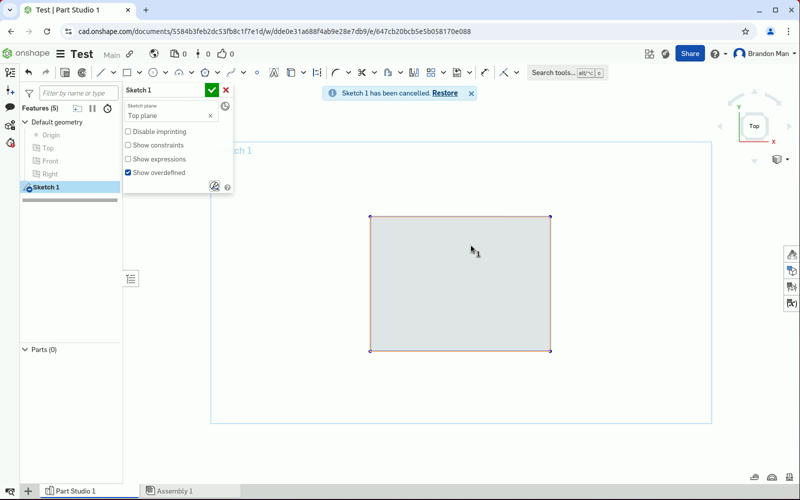
mouse_move(73, 352)
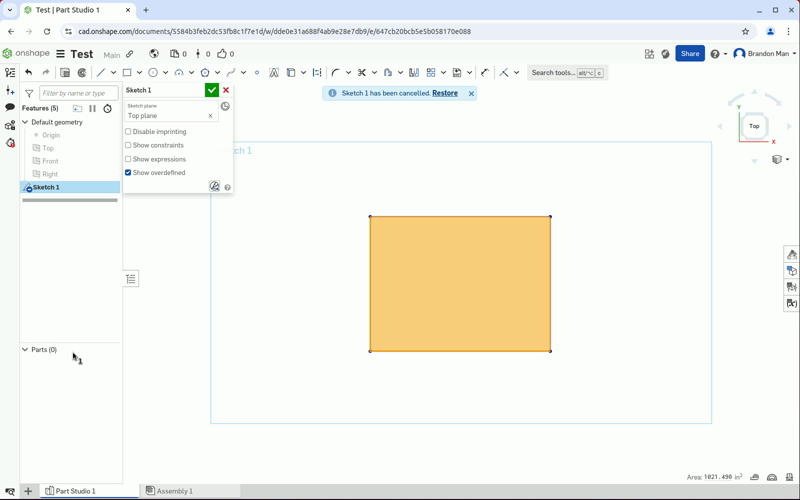
key(shift+y)
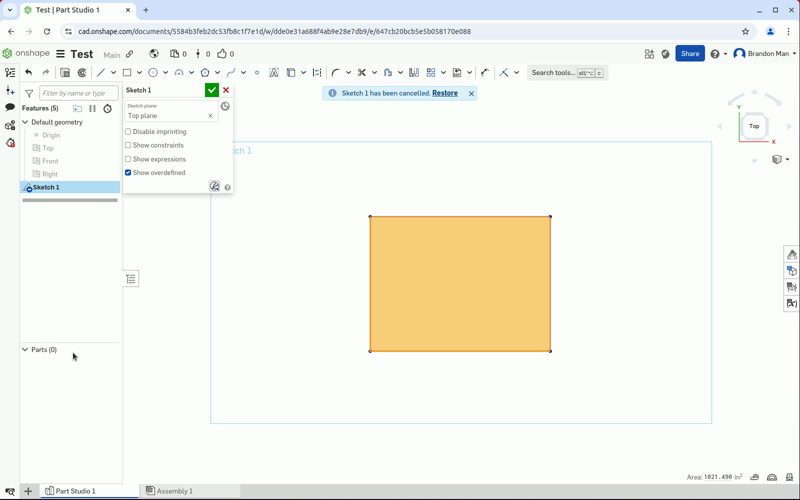
key(shift+e)
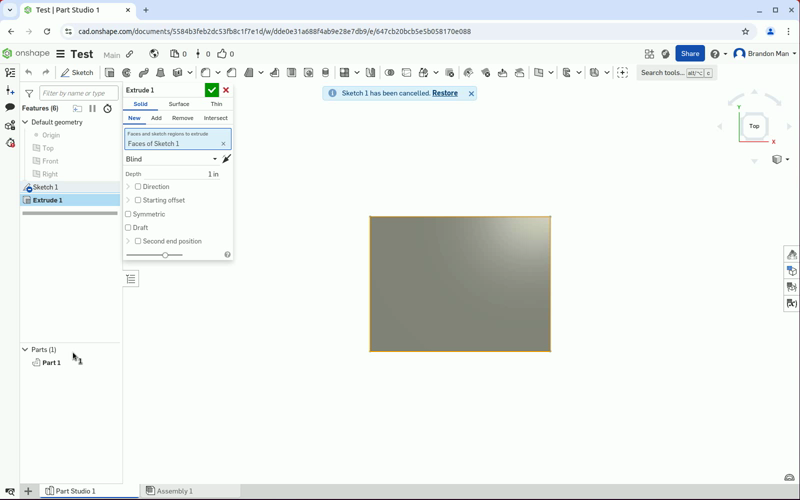
mouse_move(143, 106)
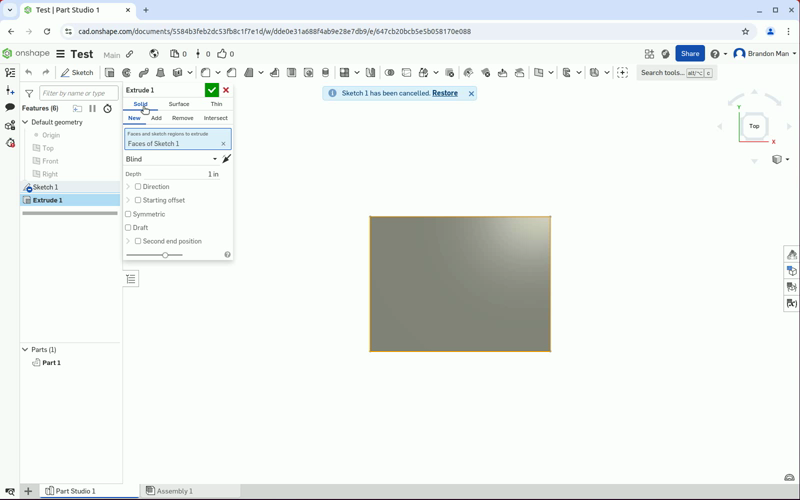
click(143, 106)
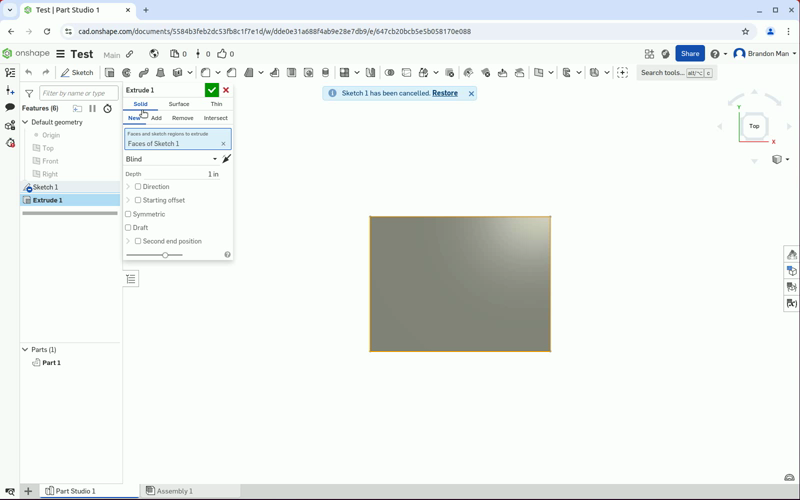
mouse_move(137, 120)
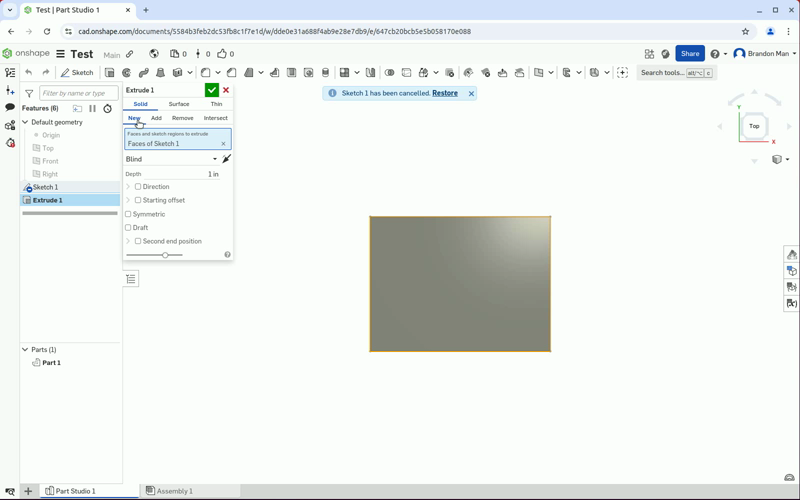
click(137, 120)
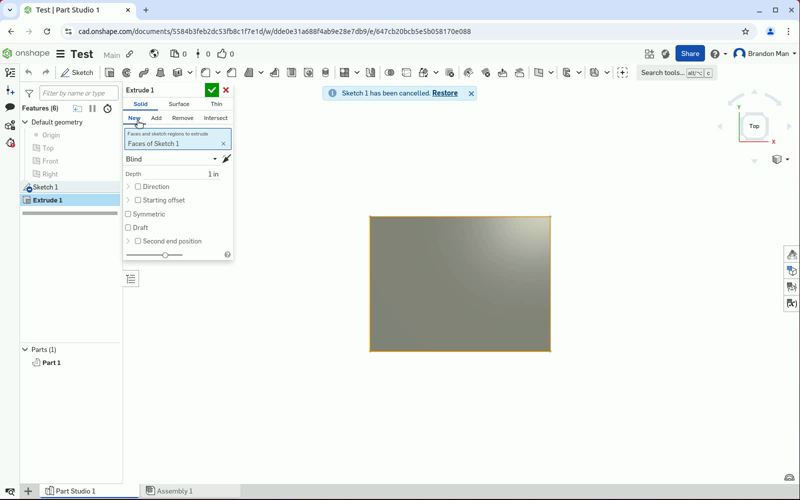
key(tab, 4)
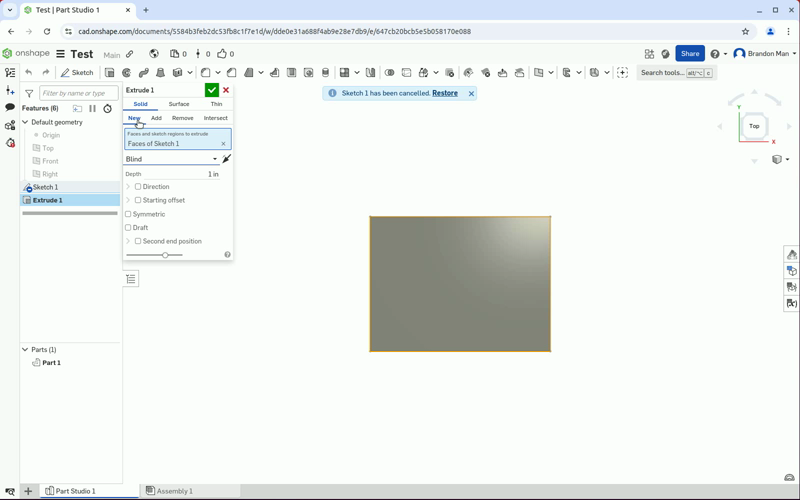
text(23.108)
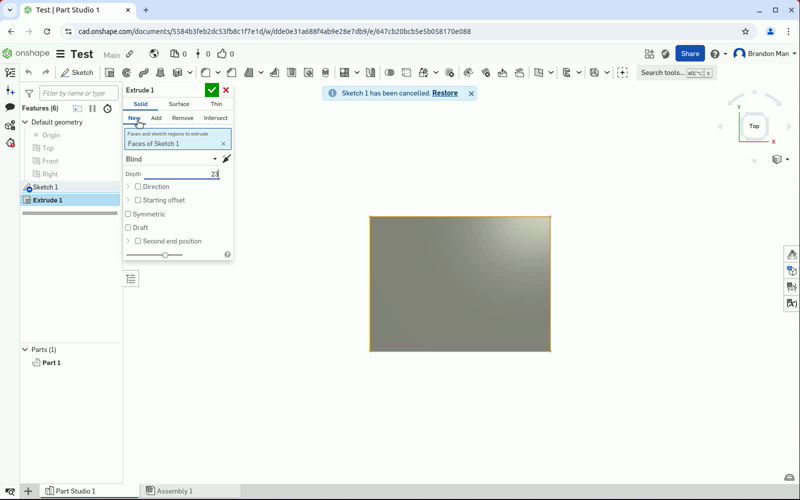
key(enter)
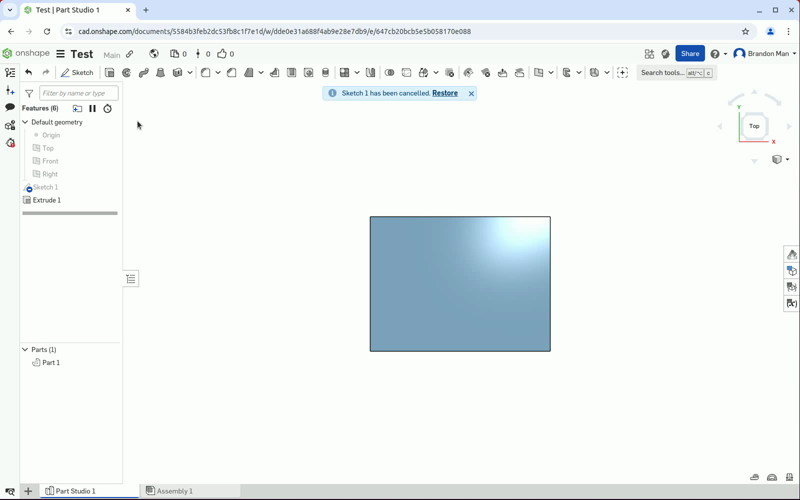
key(shift+h)
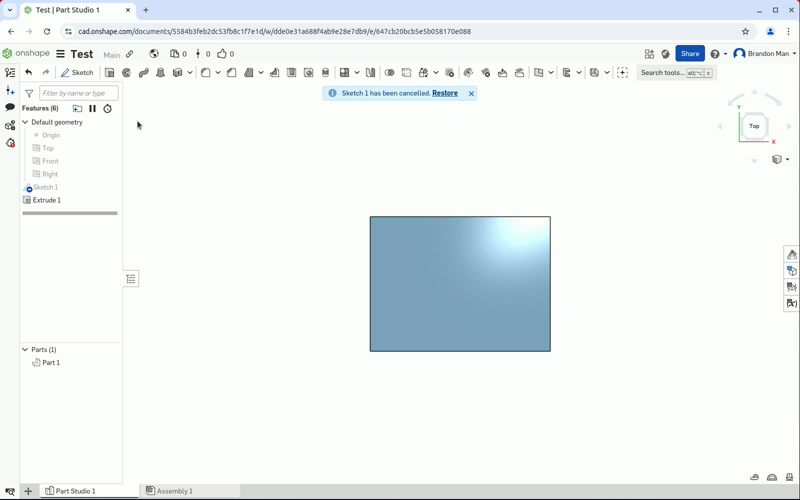
key(shift+h)
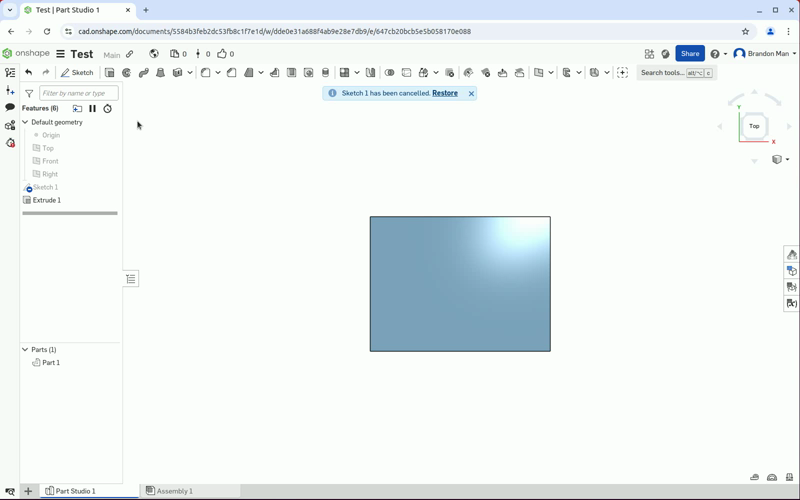
mouse_move(73, 189)
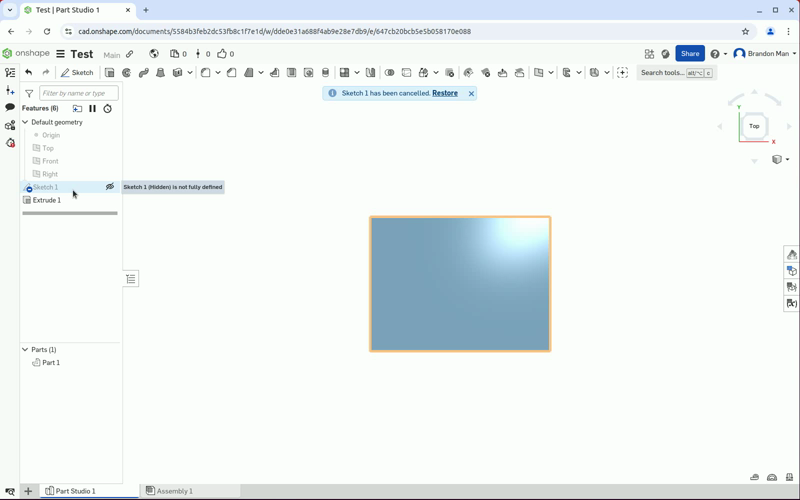
click(73, 189)
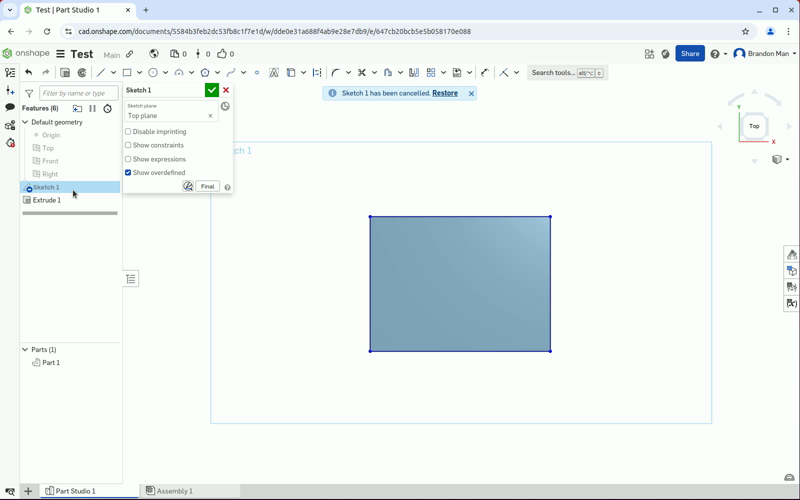
mouse_move(229, 92)
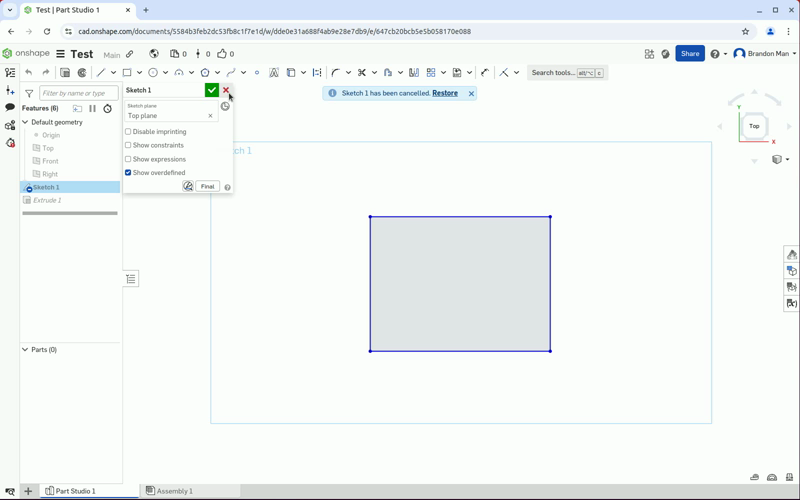
click(229, 92)
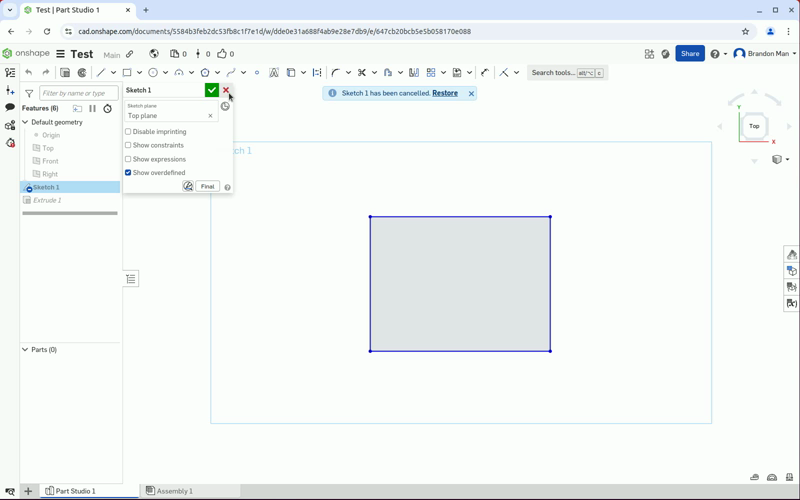
key(shift+s)
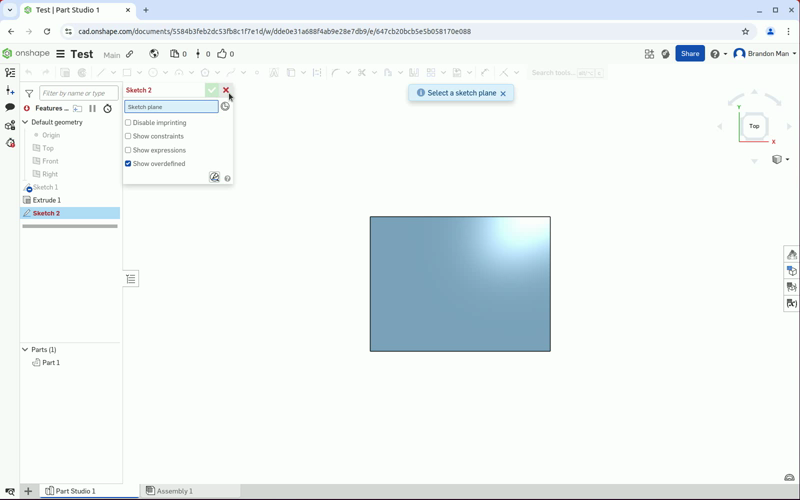
mouse_move(73, 150)
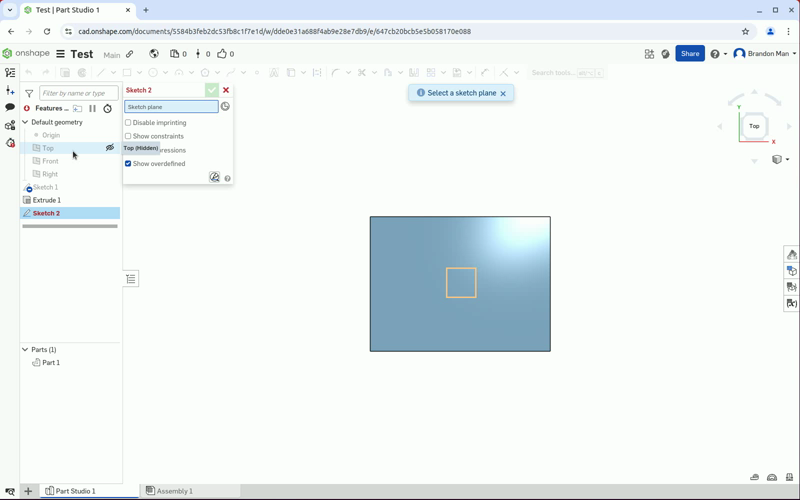
click(73, 150)
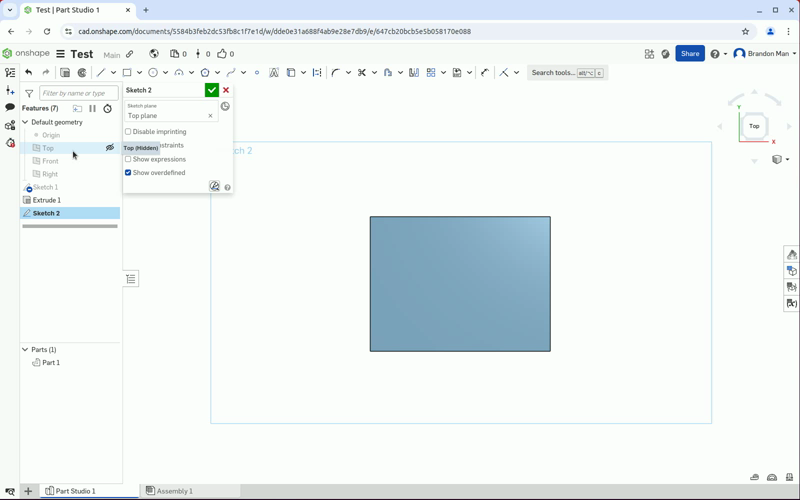
mouse_move(73, 352)
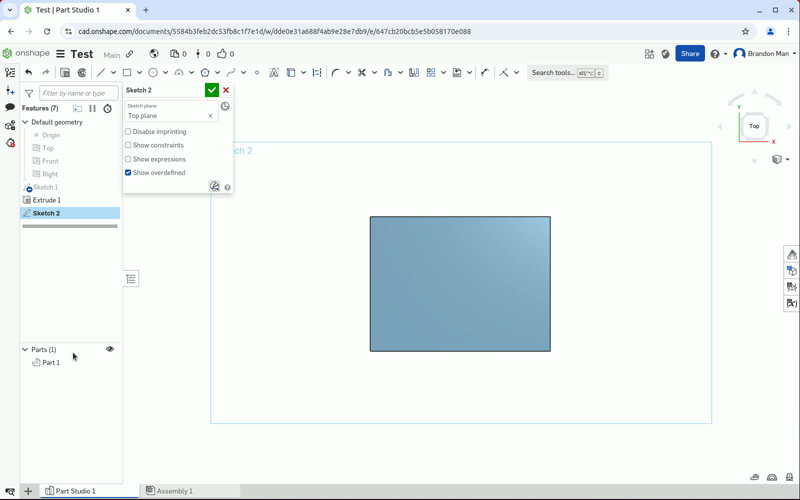
key(y)
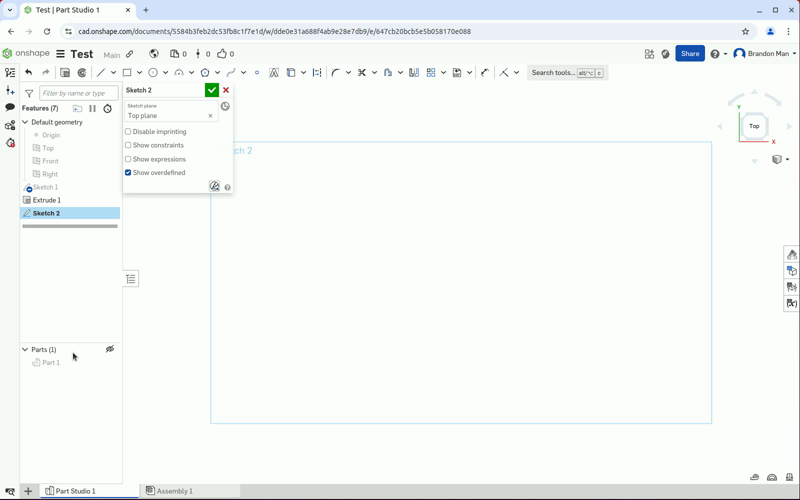
key(l)
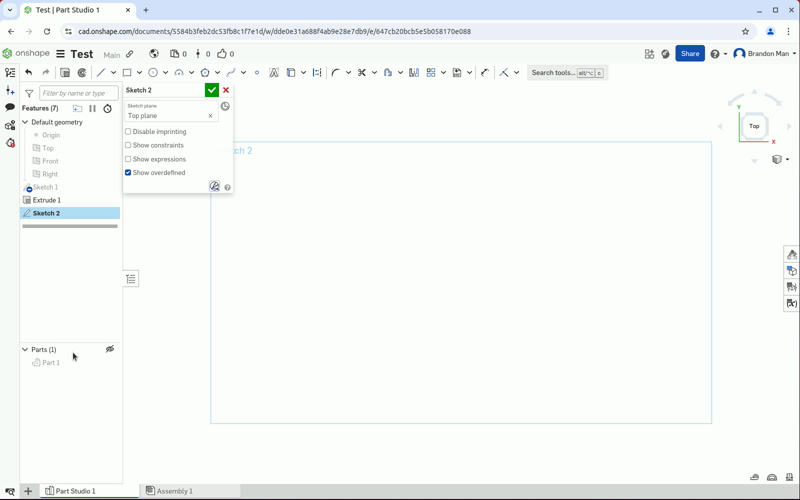
key_down(shift)
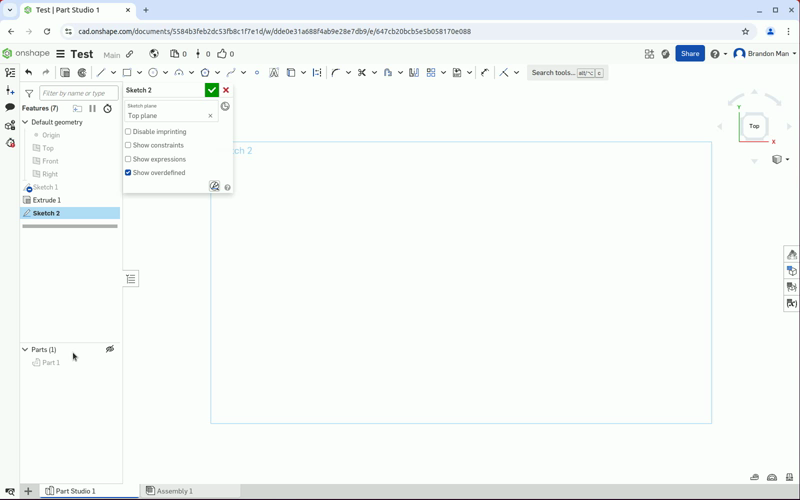
mouse_move(370, 351)
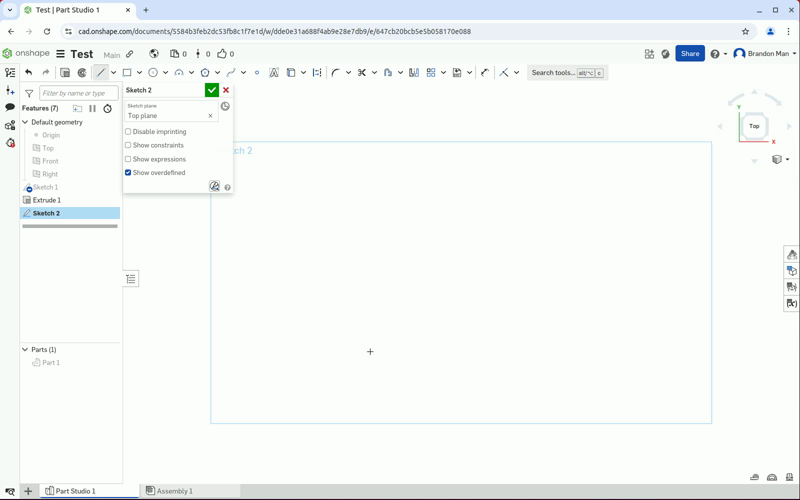
click(370, 351)
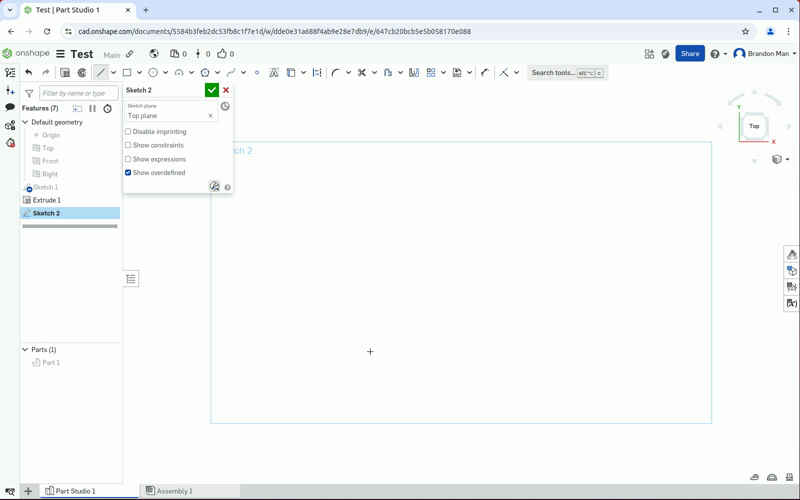
key_up(shift)
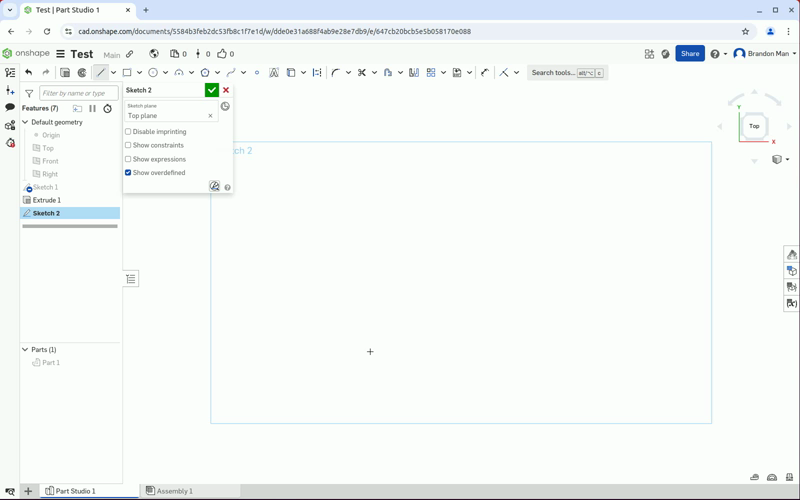
key_down(shift)
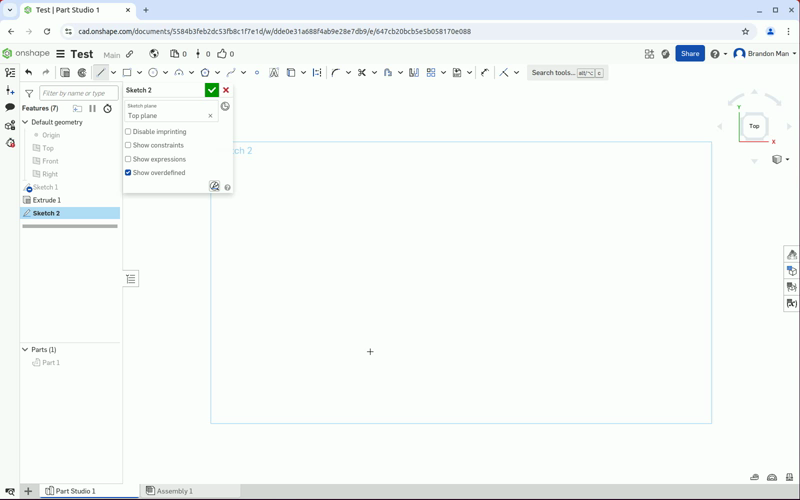
mouse_move(550, 351)
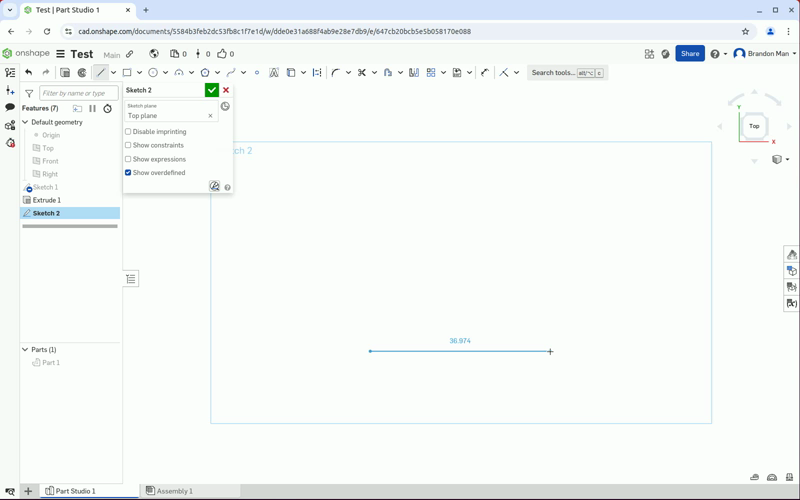
click(550, 351)
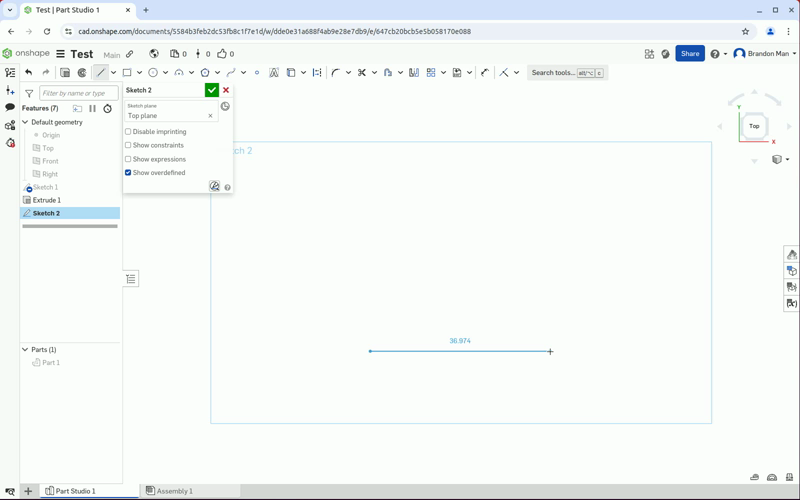
key_up(shift)
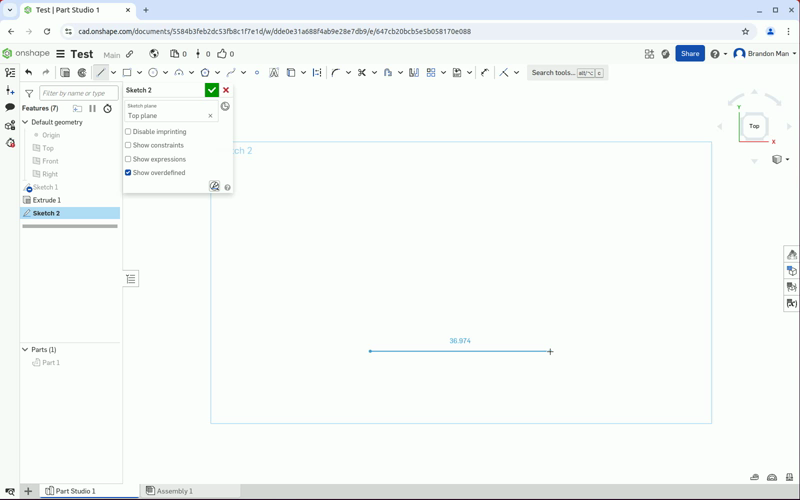
key_down(shift)
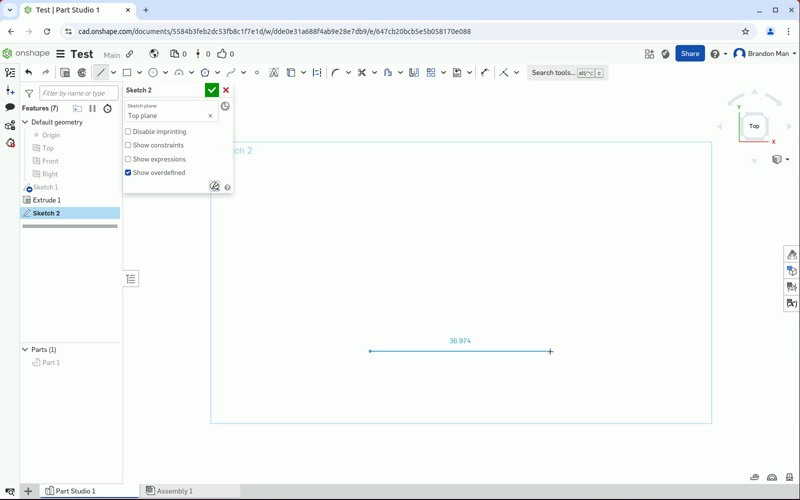
mouse_move(550, 216)
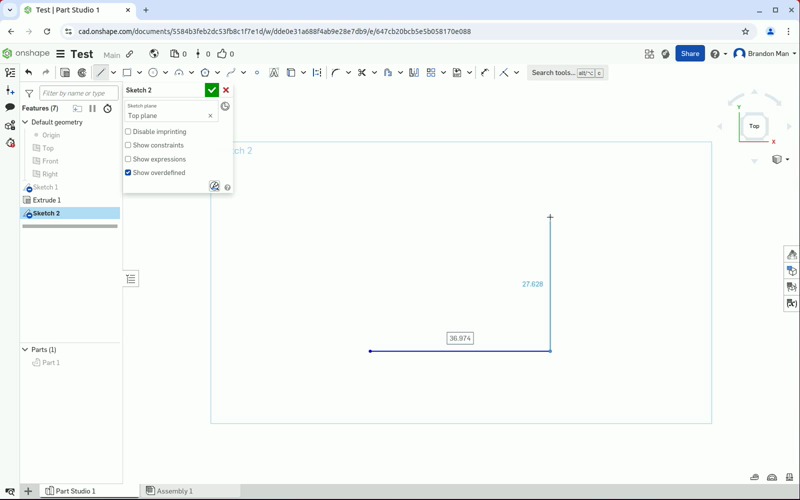
click(550, 216)
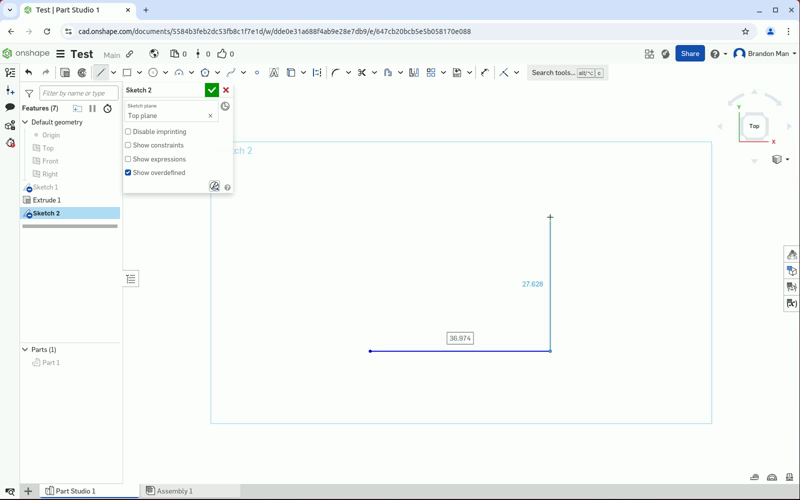
key_up(shift)
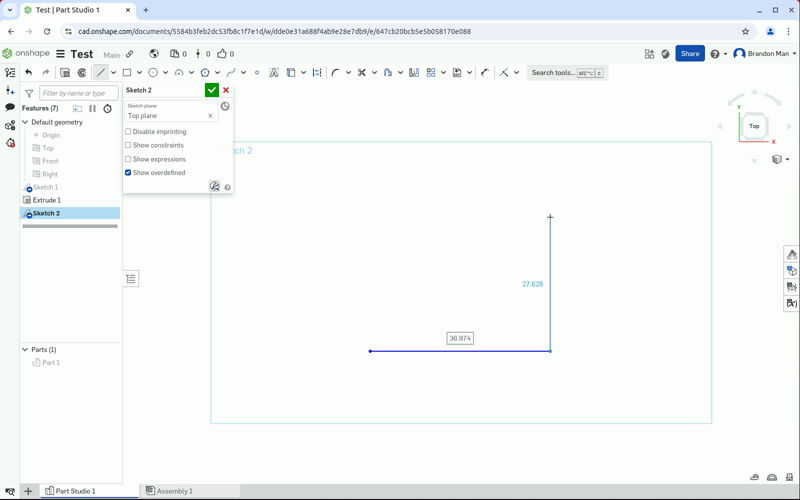
key_down(shift)
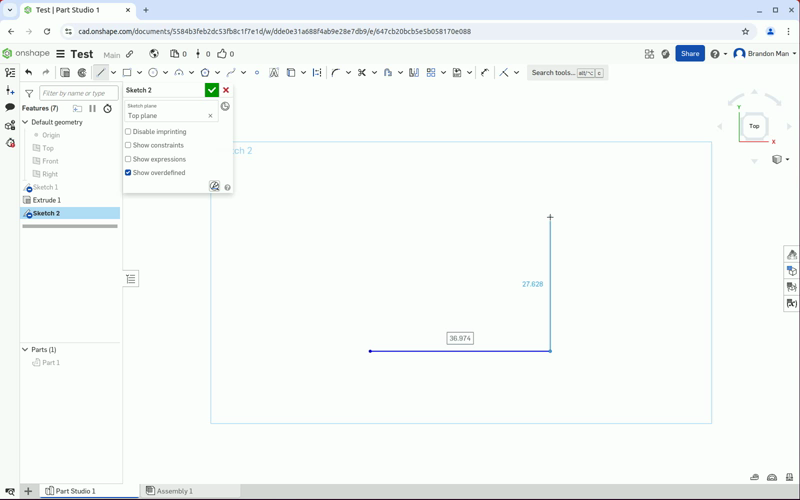
mouse_move(370, 216)
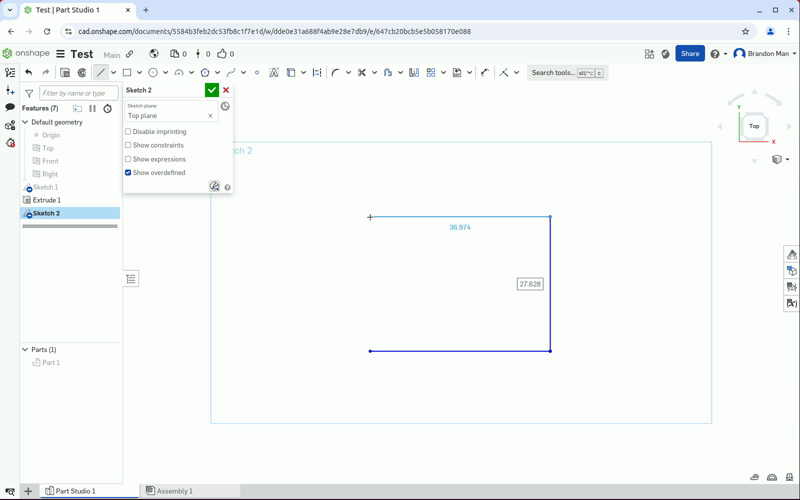
click(370, 216)
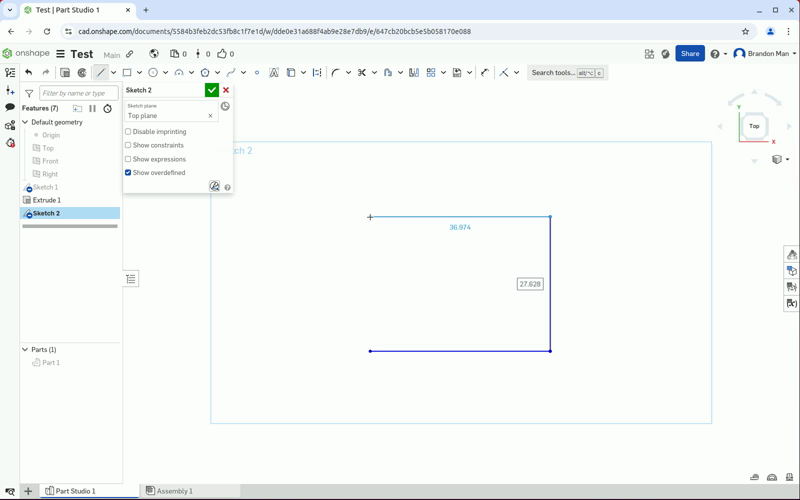
key_up(shift)
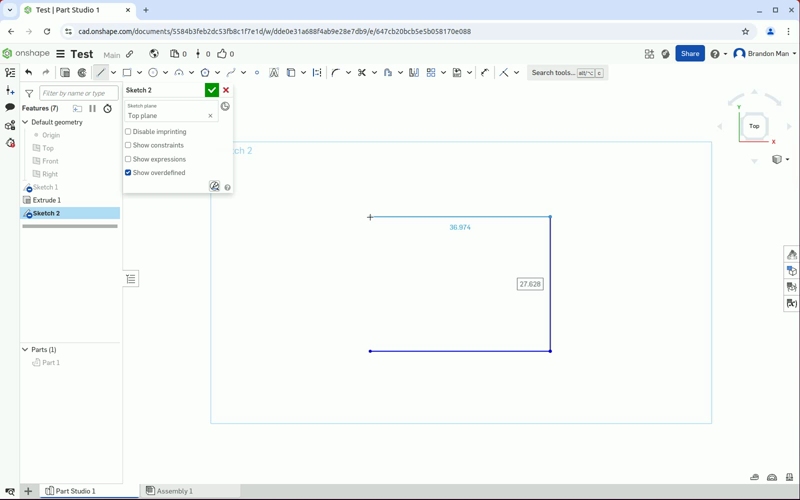
key_down(shift)
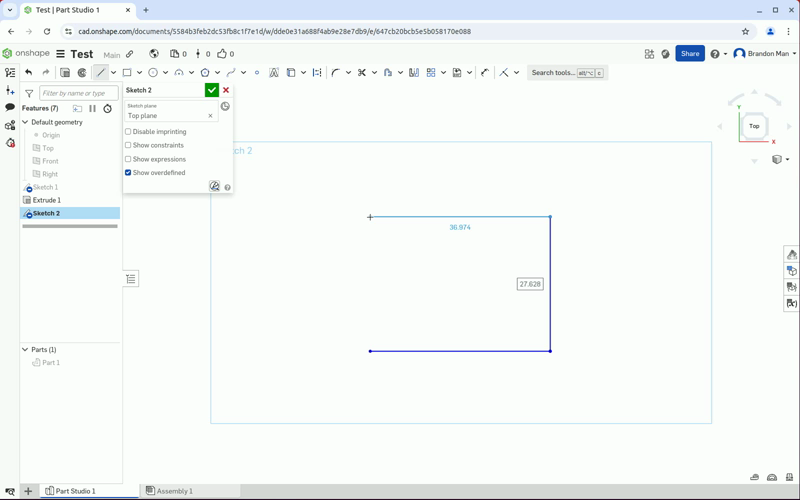
mouse_move(370, 351)
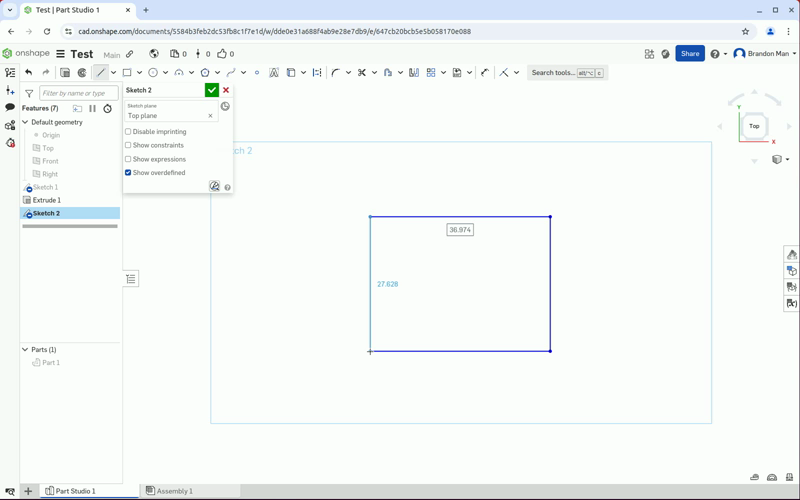
key_up(shift)
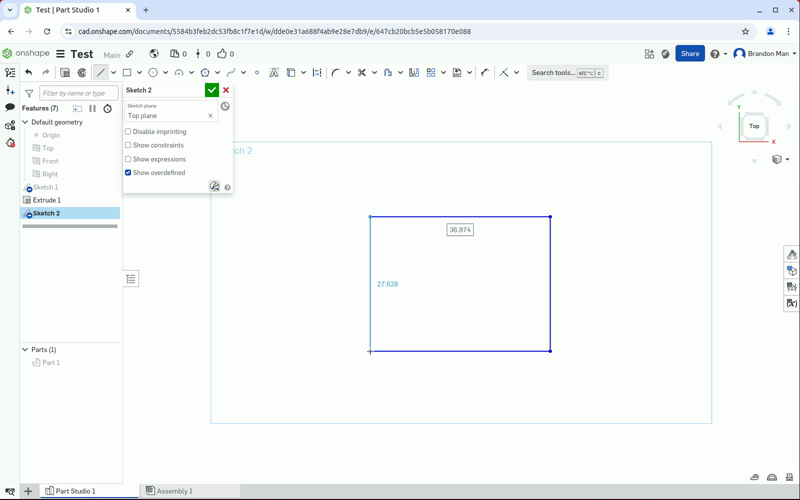
click(370, 351)
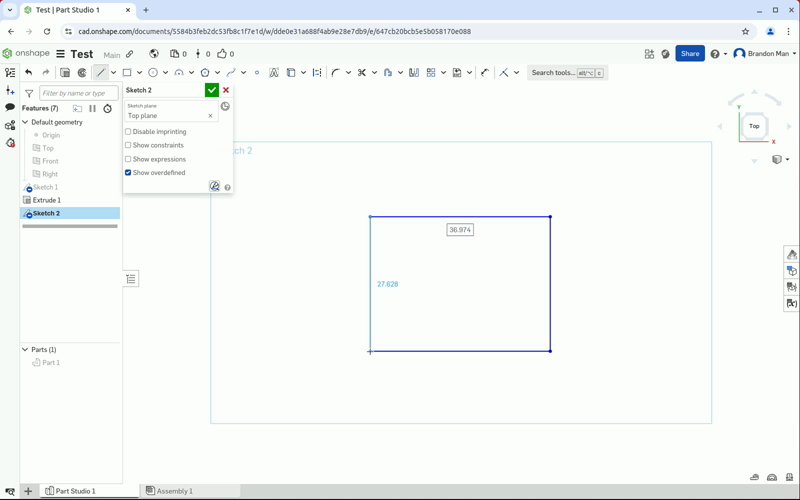
key(esc)
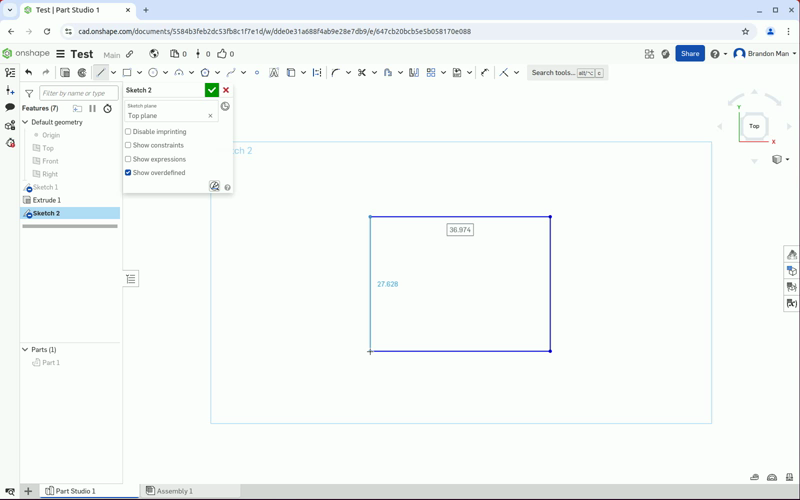
mouse_move(439, 320)
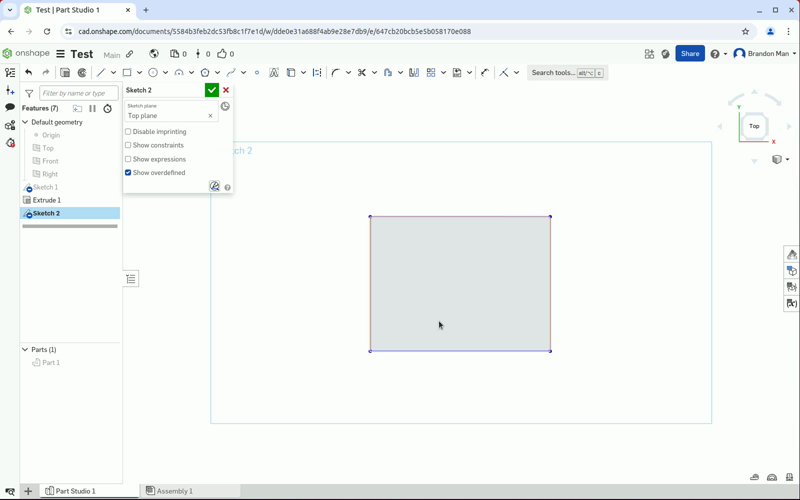
click(439, 320)
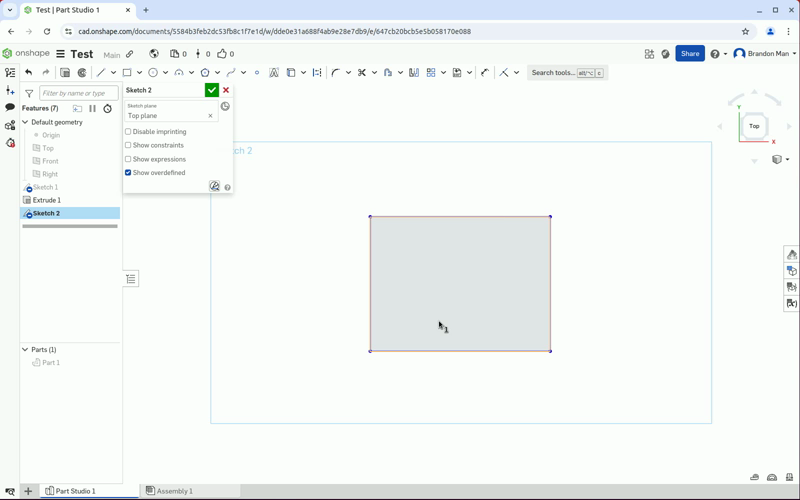
mouse_move(73, 352)
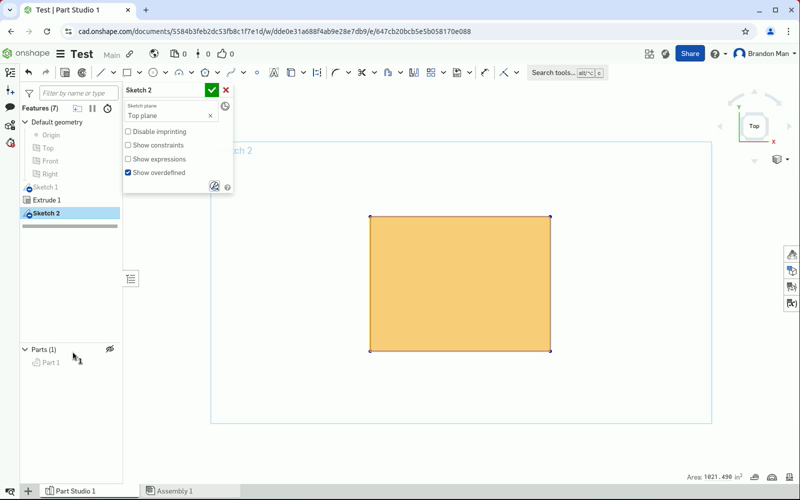
key(shift+y)
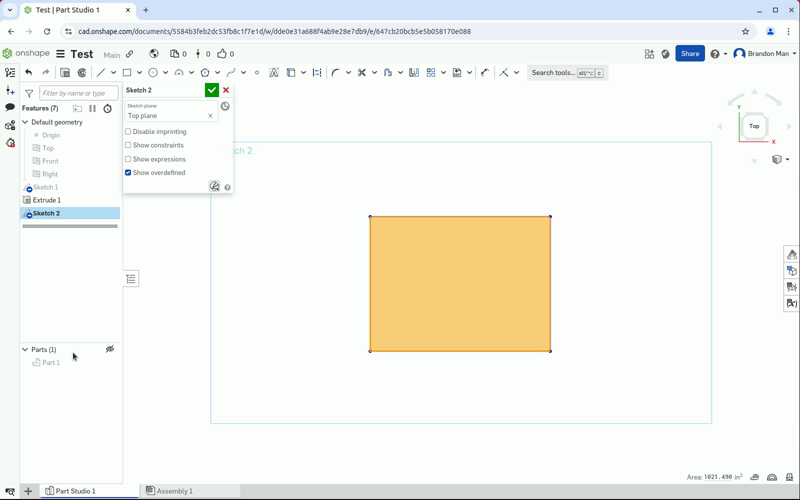
key(shift+e)
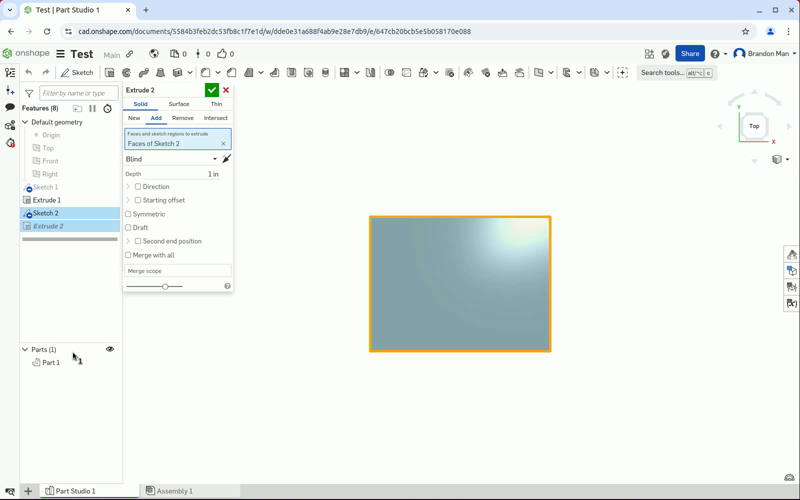
mouse_move(143, 106)
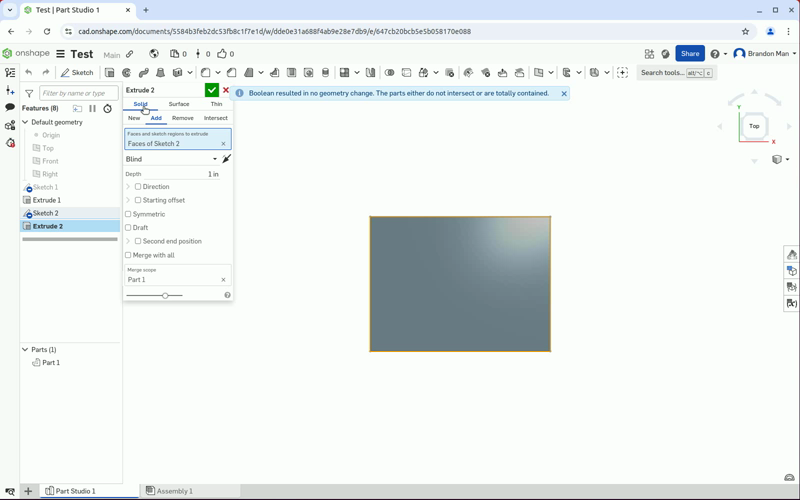
click(143, 106)
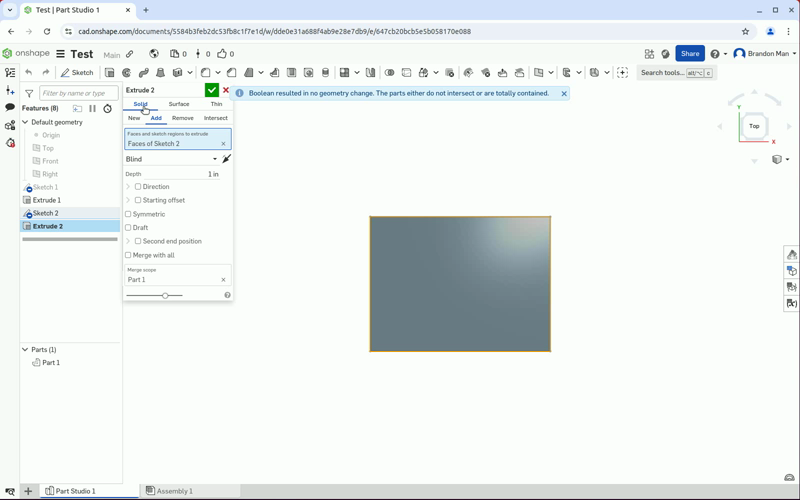
mouse_move(137, 120)
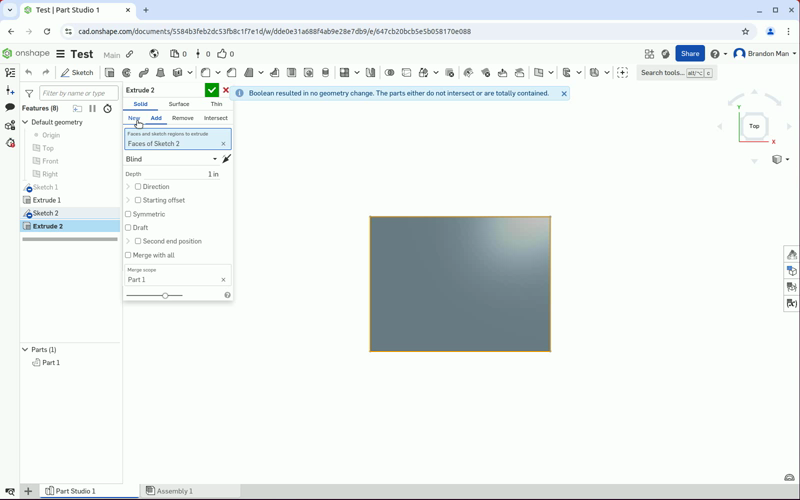
click(137, 120)
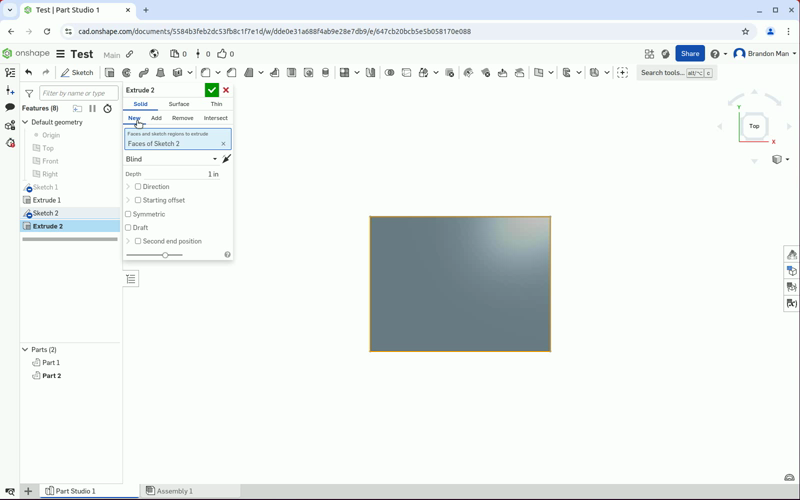
key(tab, 4)
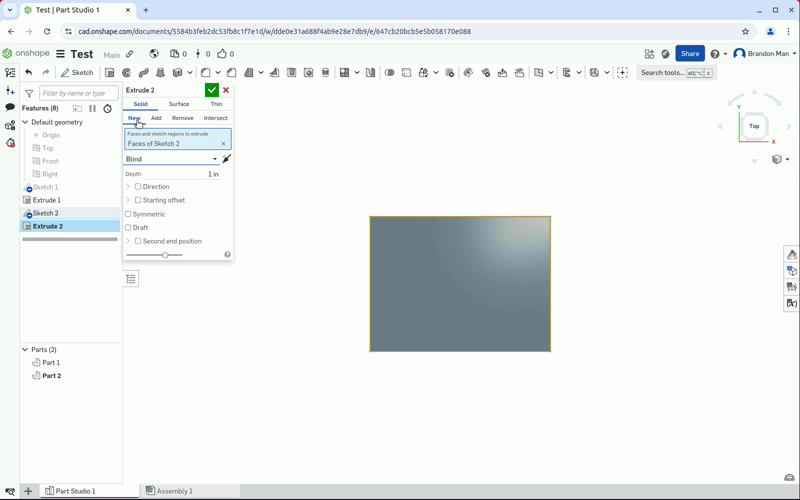
text(23.108)
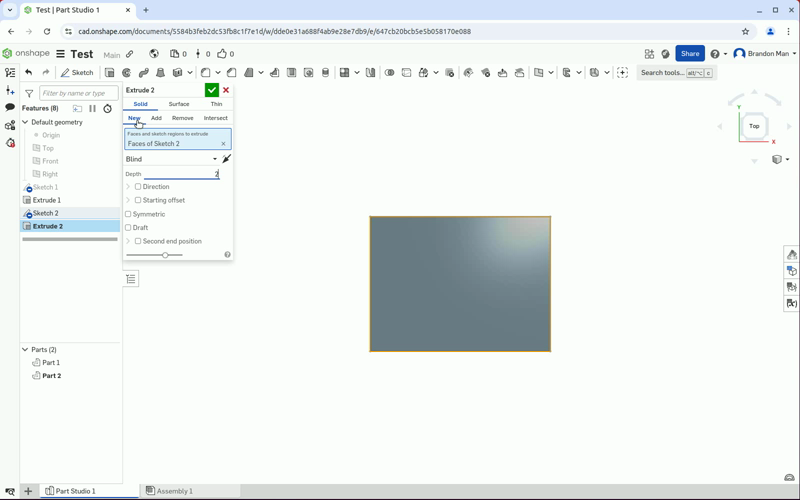
key(enter)
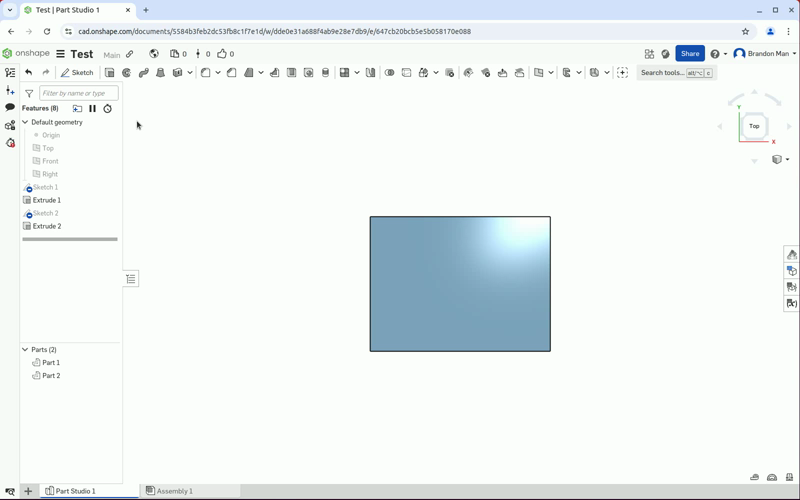
key(shift+h)
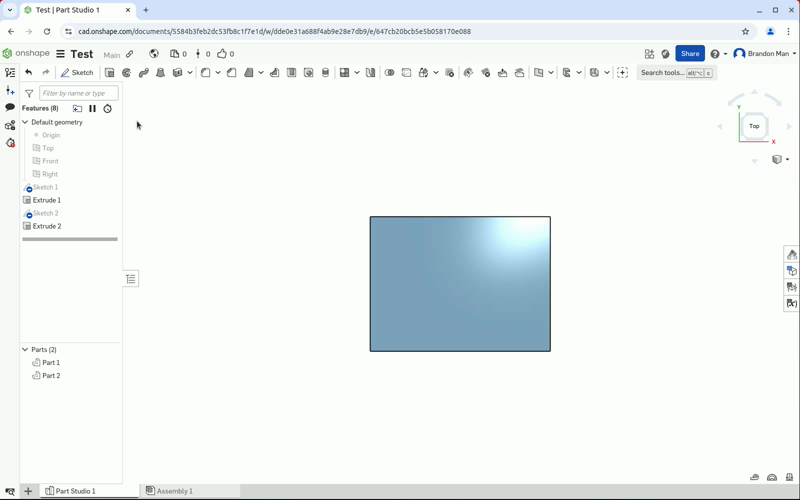
key(shift+h)
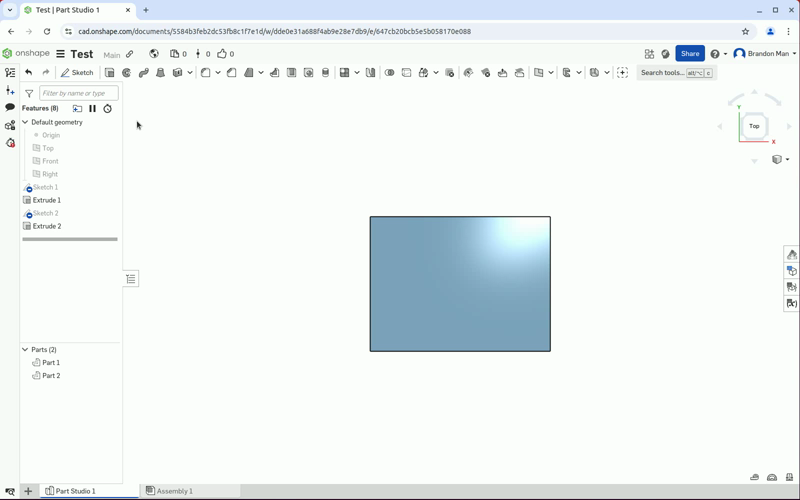
mouse_move(73, 189)
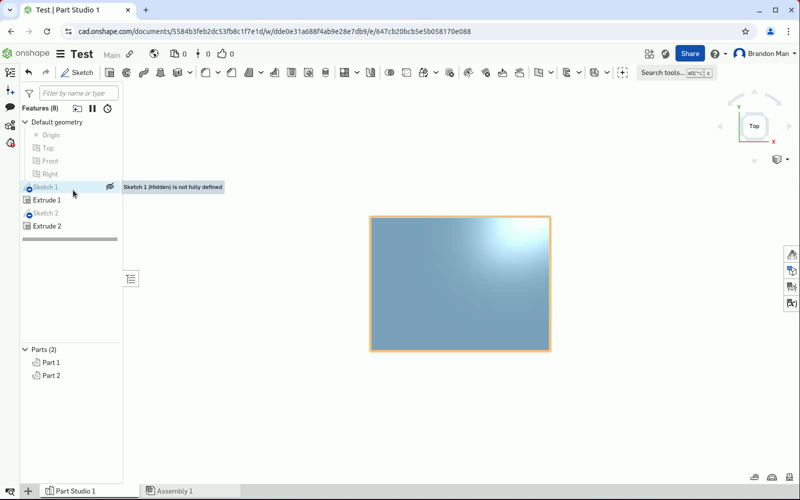
click(73, 189)
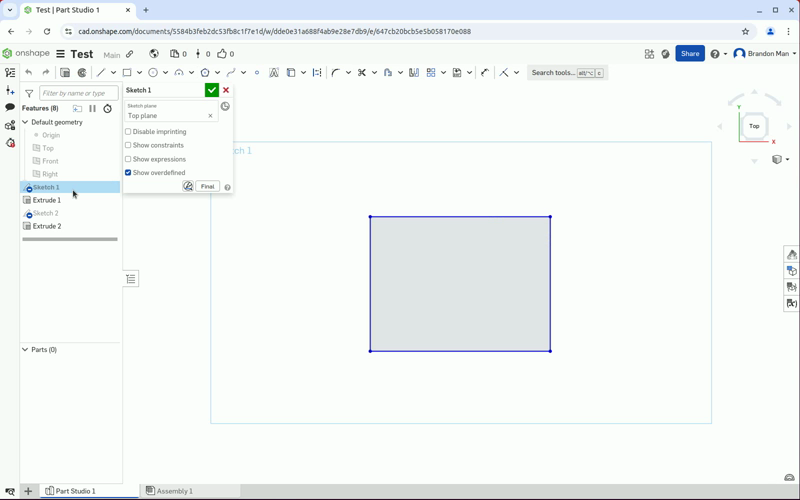
mouse_move(229, 92)
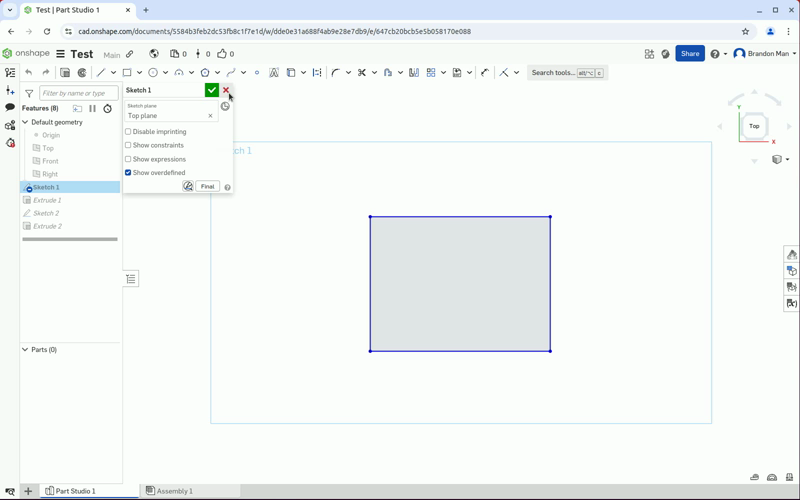
click(229, 92)
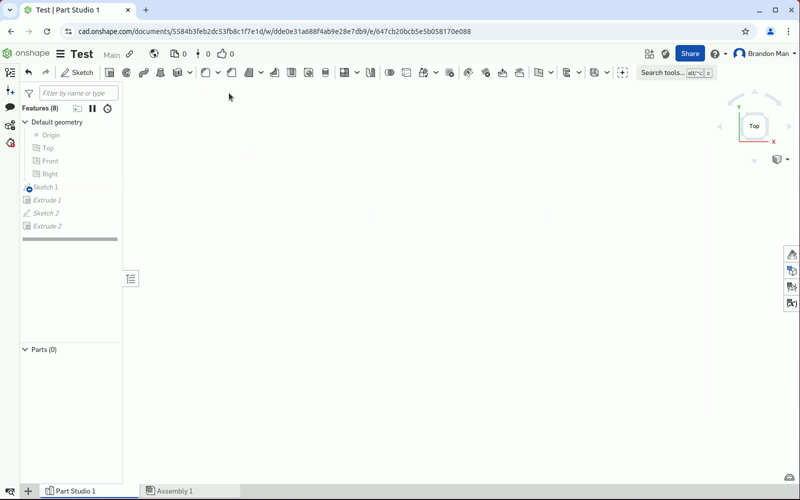
mouse_move(541, 75)
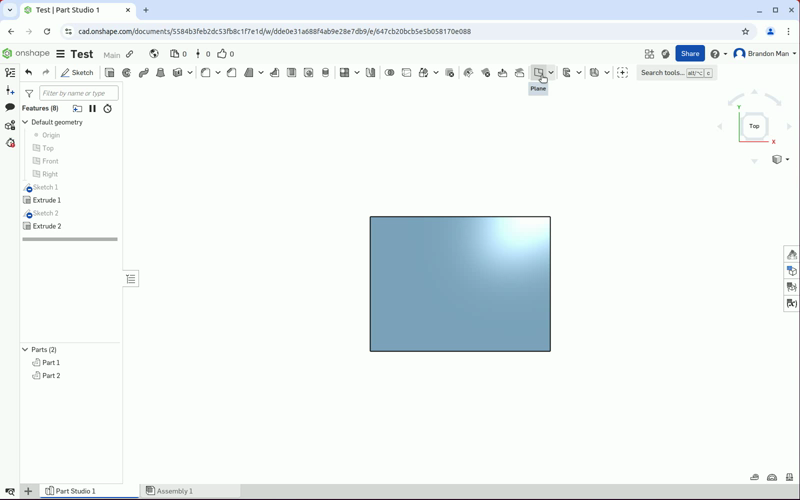
click(541, 75)
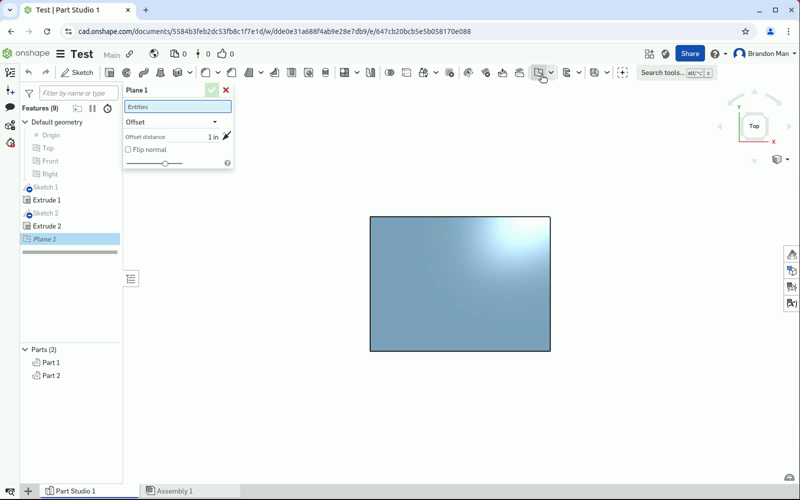
mouse_move(73, 150)
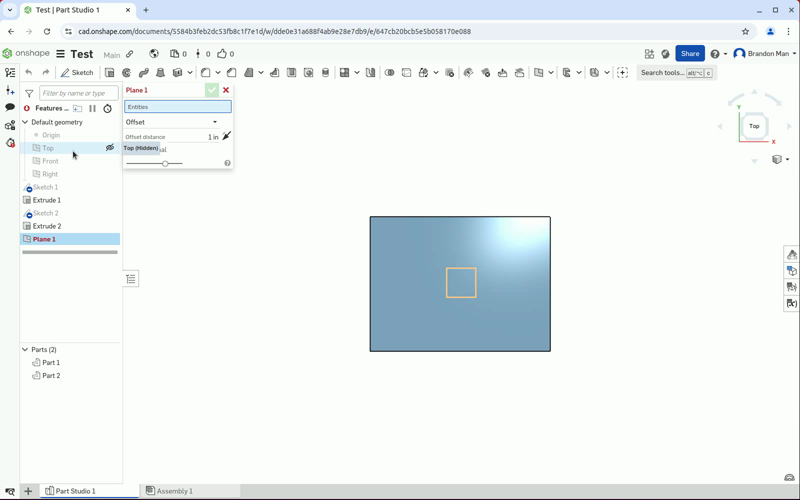
click(73, 150)
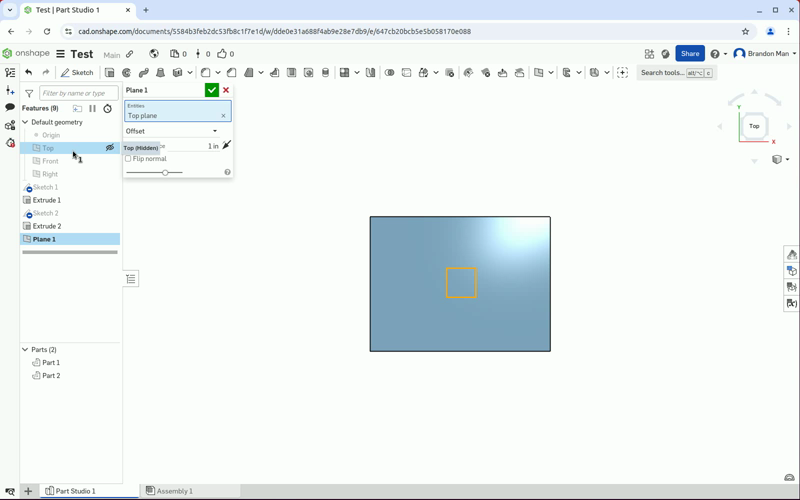
key(tab, 2)
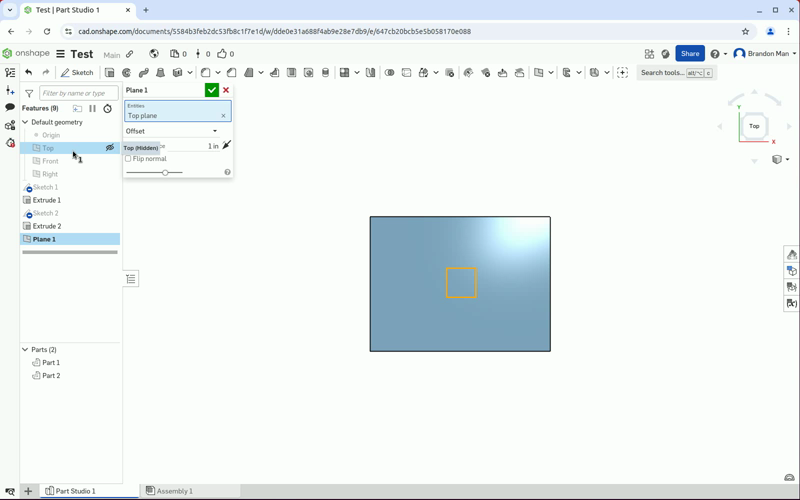
text(23.108)
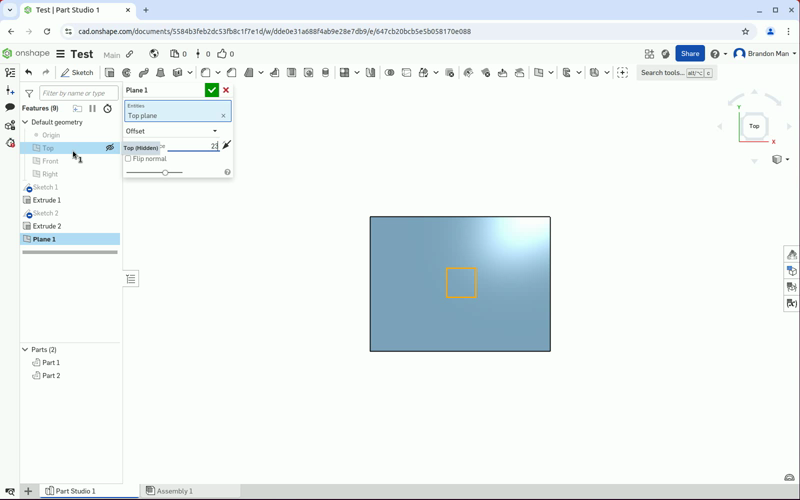
key(enter, 2)
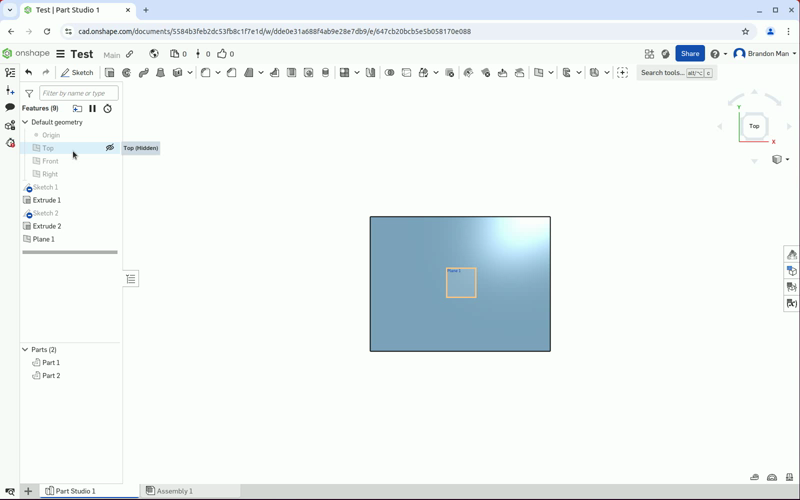
key(shift+s)
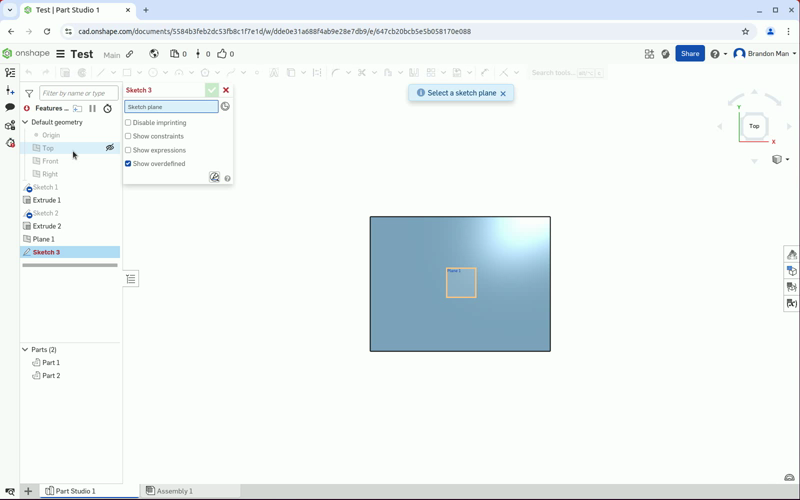
mouse_move(73, 241)
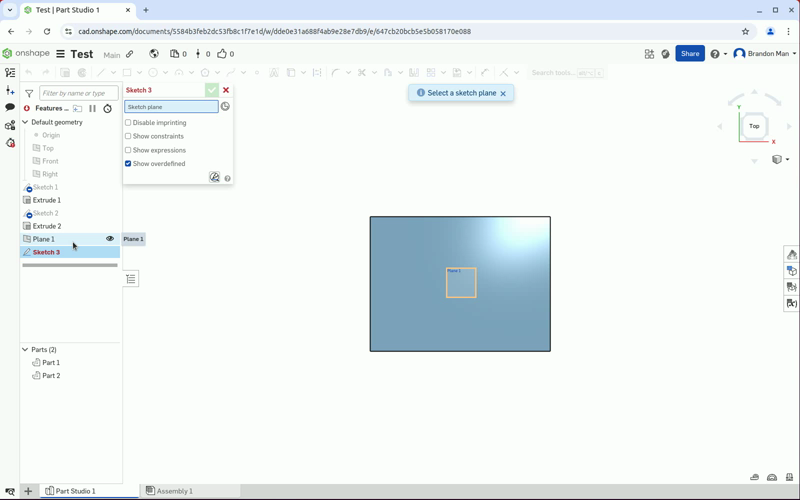
click(73, 241)
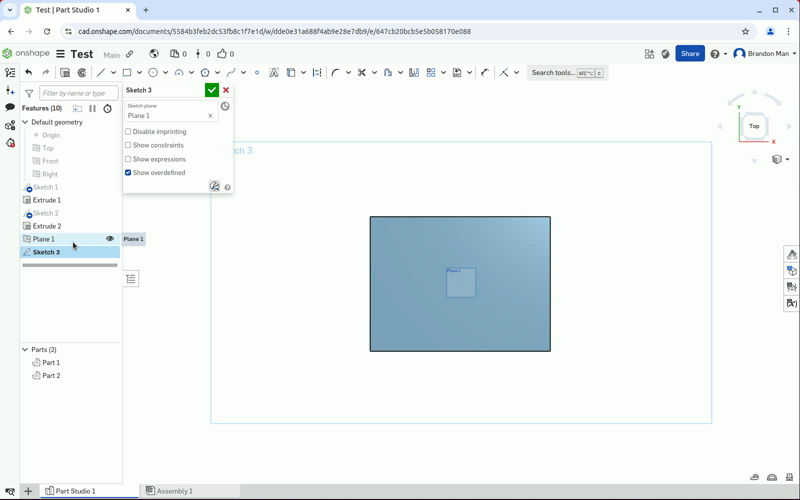
mouse_move(73, 352)
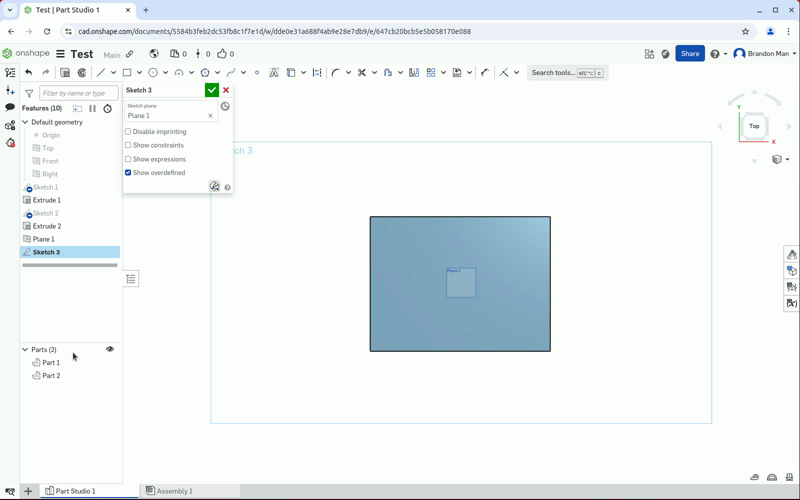
key(y)
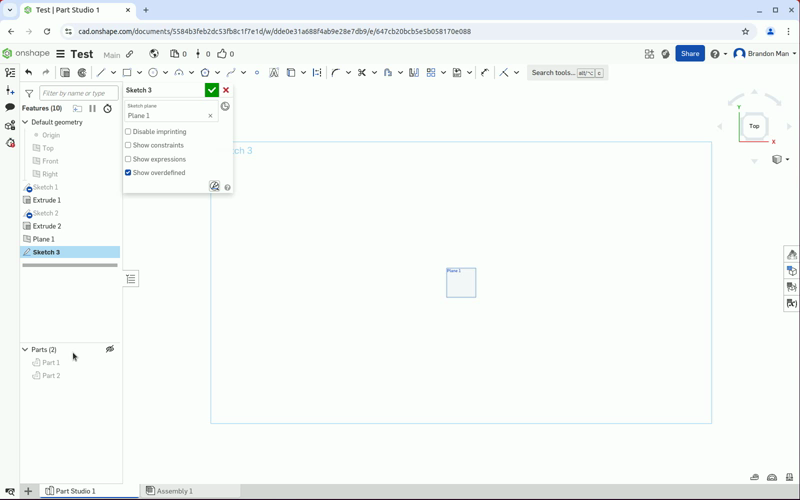
key(c)
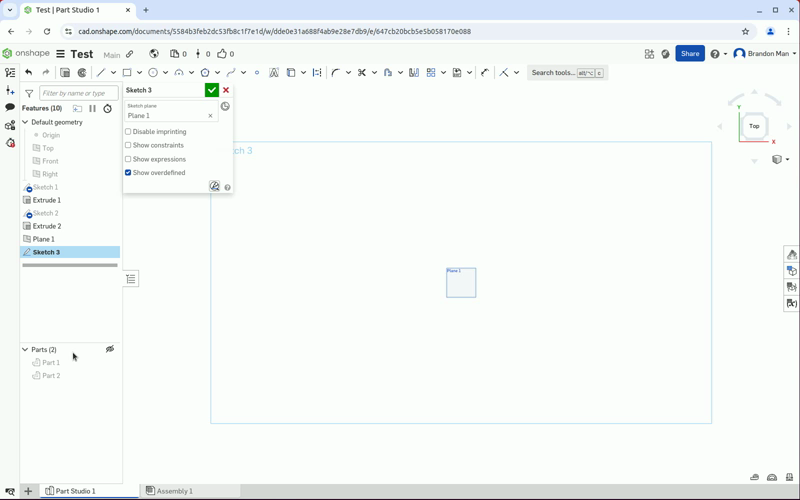
key_down(shift)
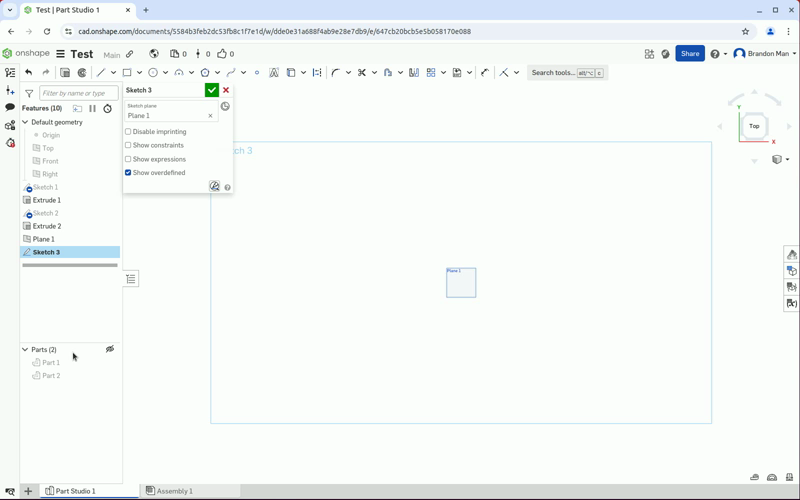
mouse_move(460, 282)
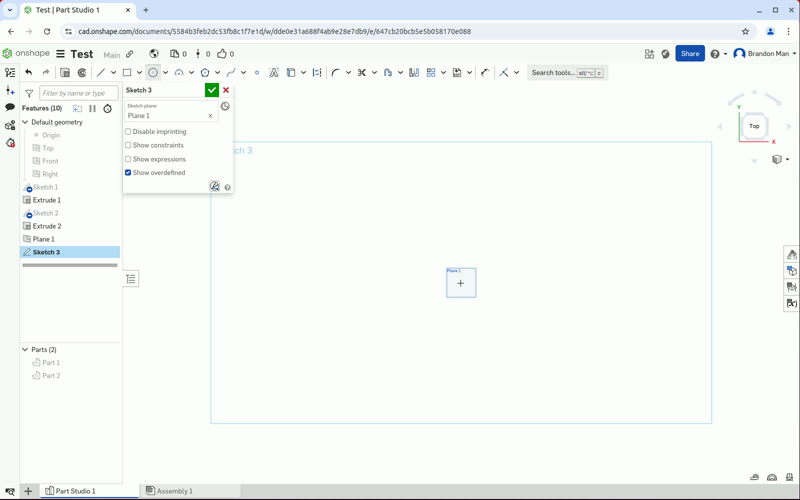
click(460, 282)
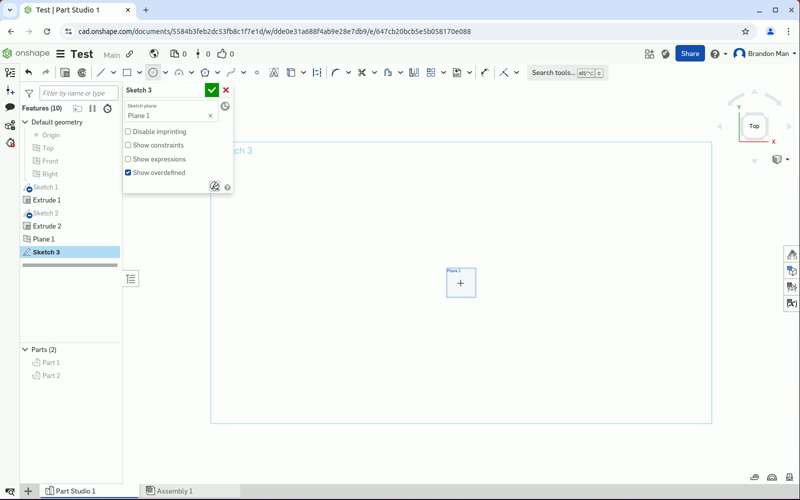
key_up(shift)
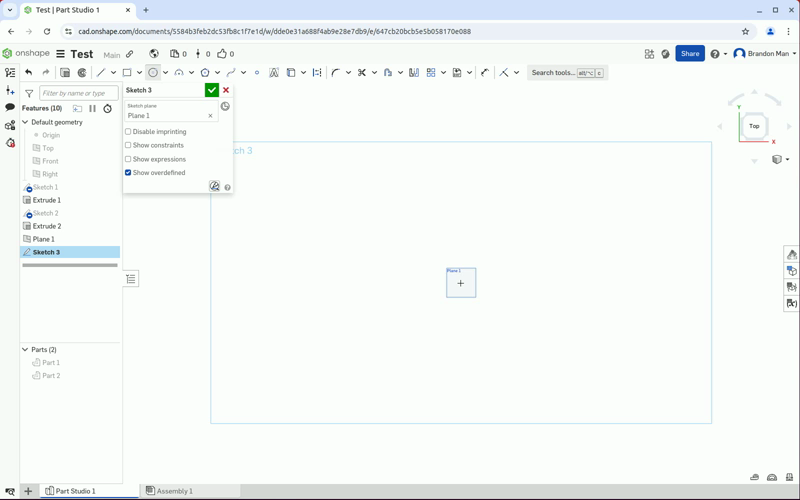
mouse_move(472, 282)
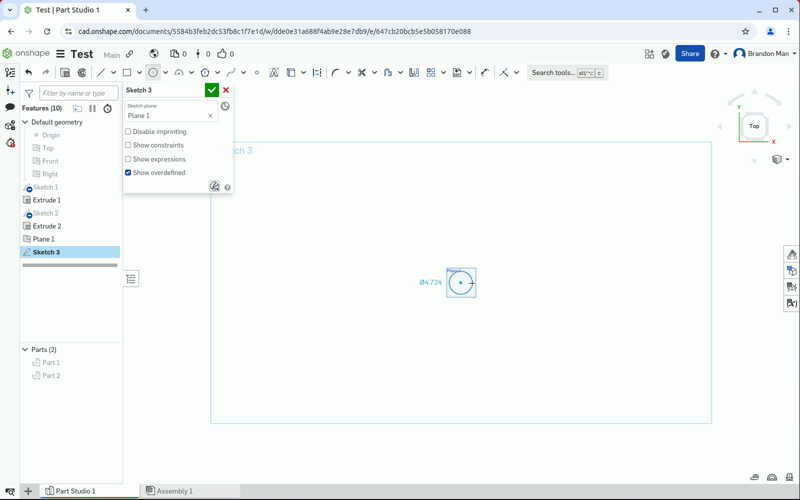
click(472, 282)
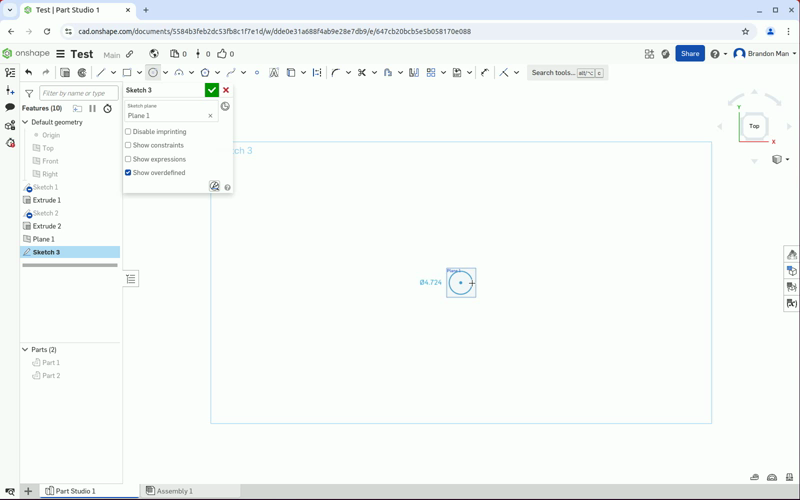
key(esc)
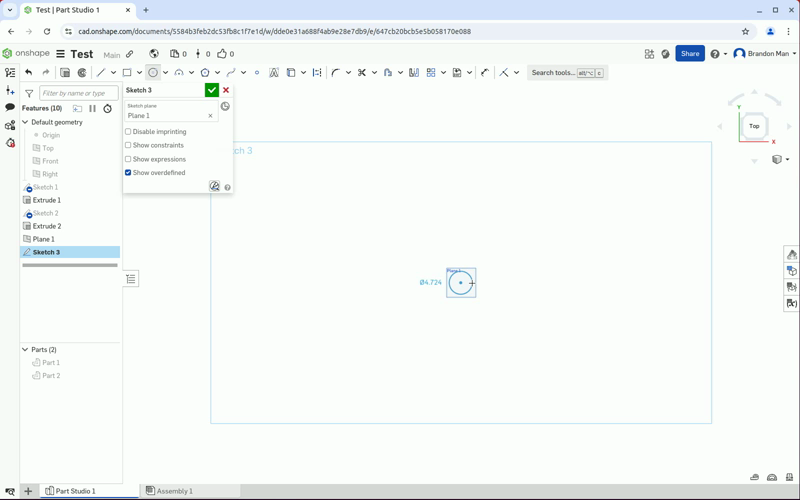
mouse_move(463, 286)
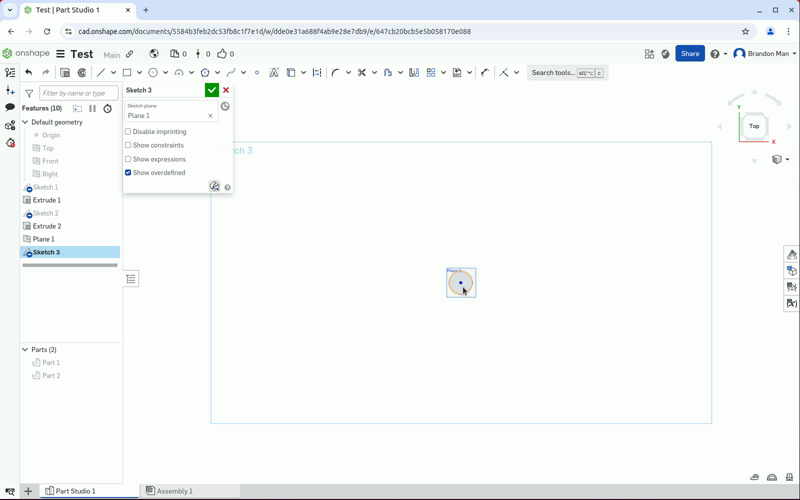
scroll(6)
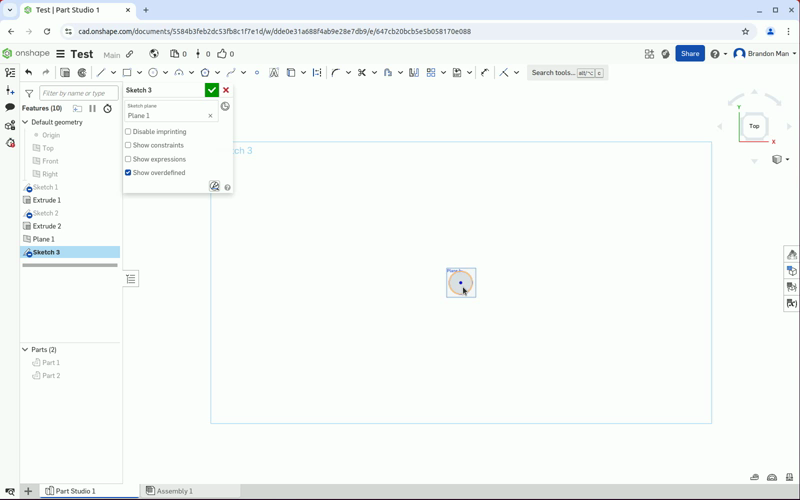
scroll(6)
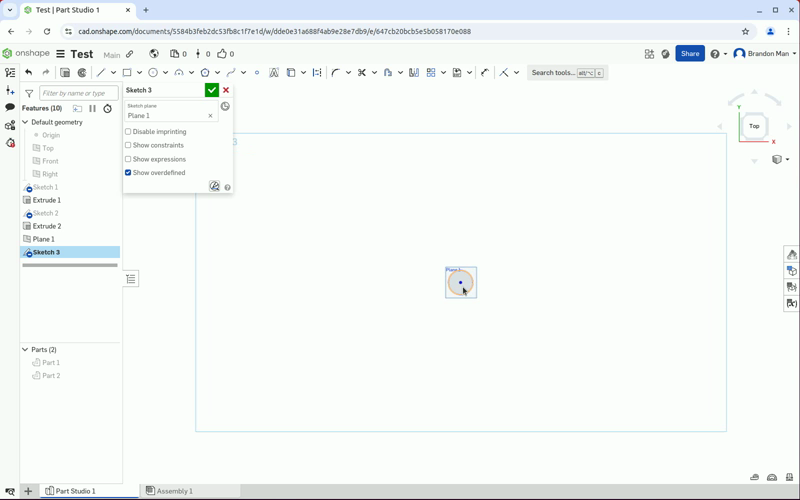
scroll(6)
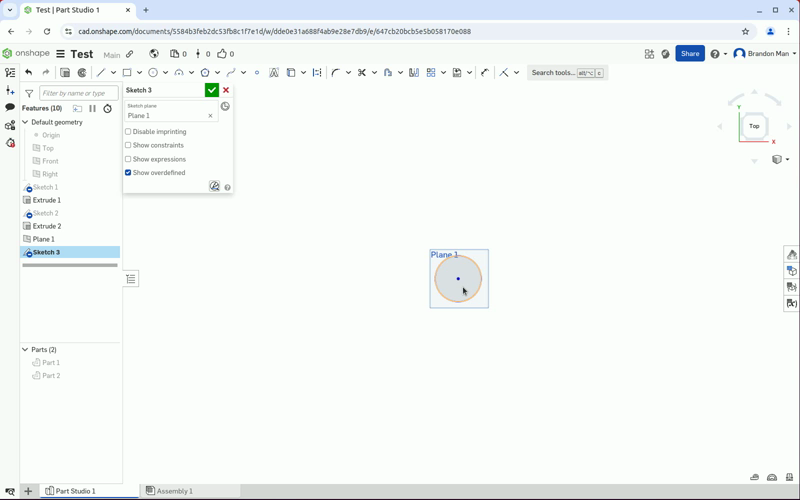
scroll(6)
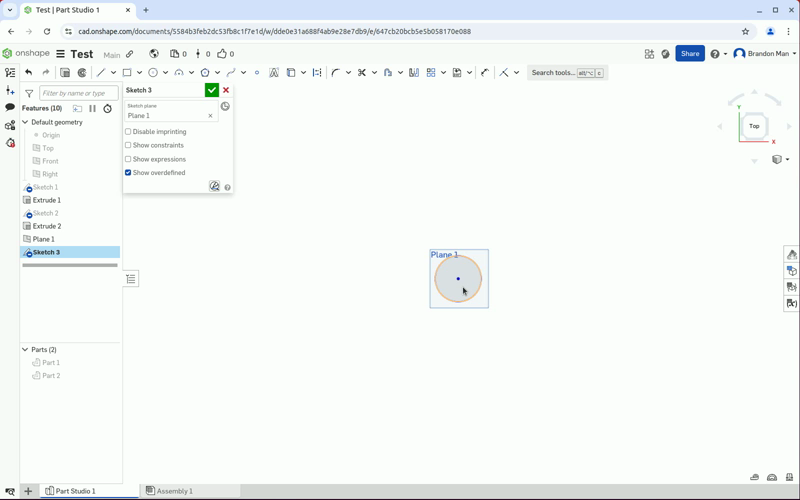
scroll(6)
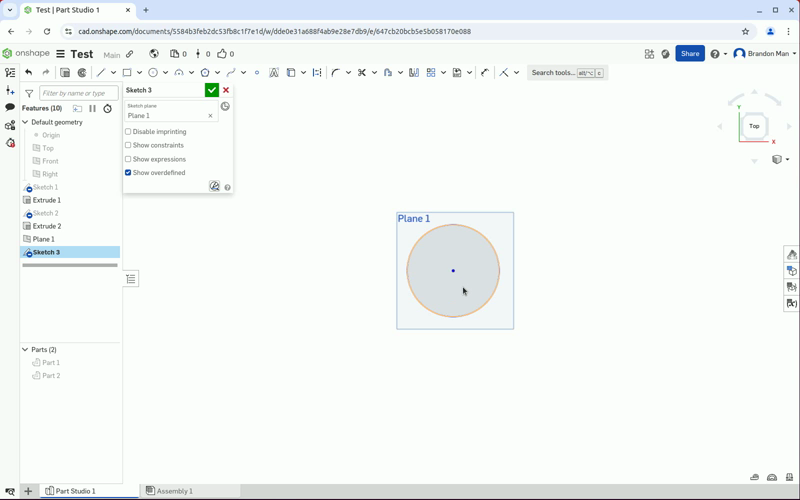
scroll(6)
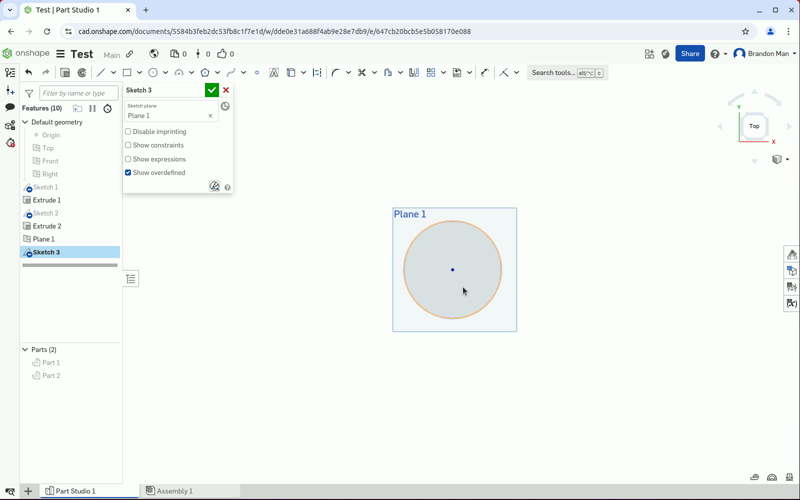
scroll(6)
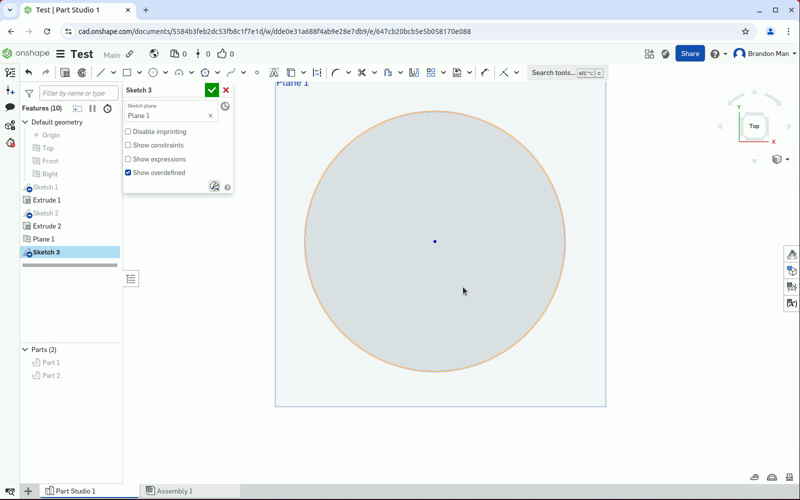
click(463, 286)
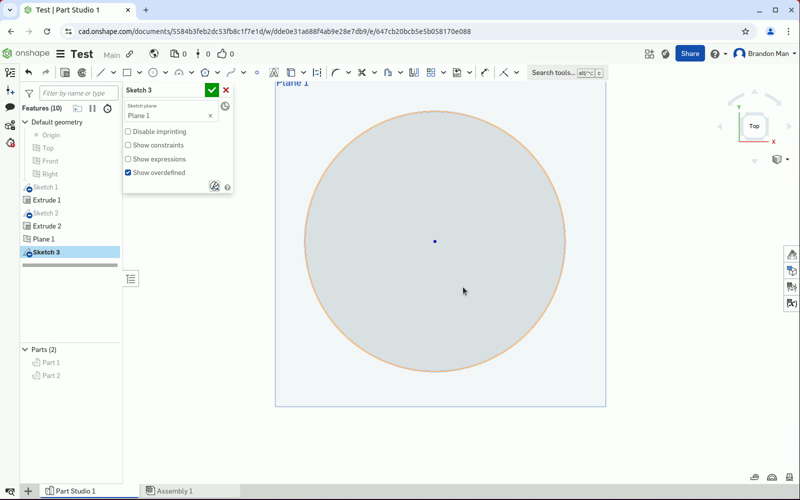
scroll(-6)
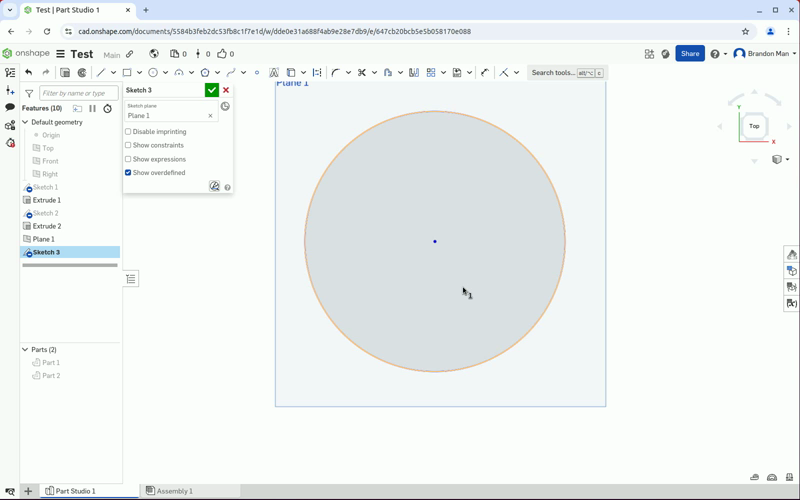
scroll(-6)
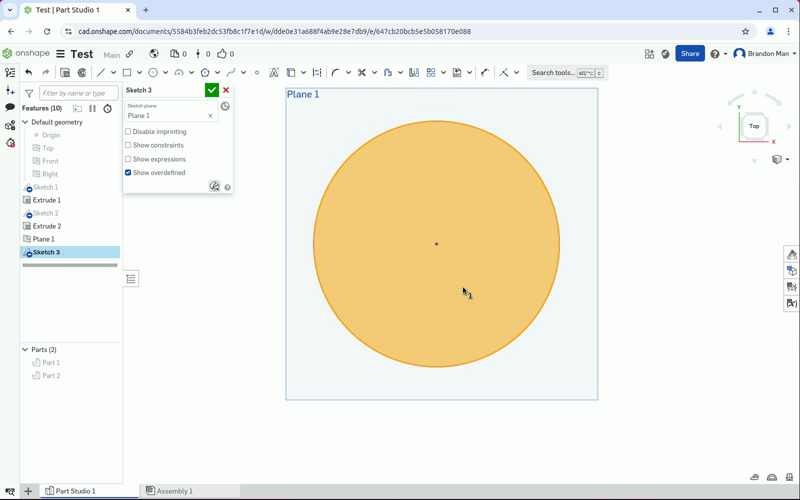
scroll(-6)
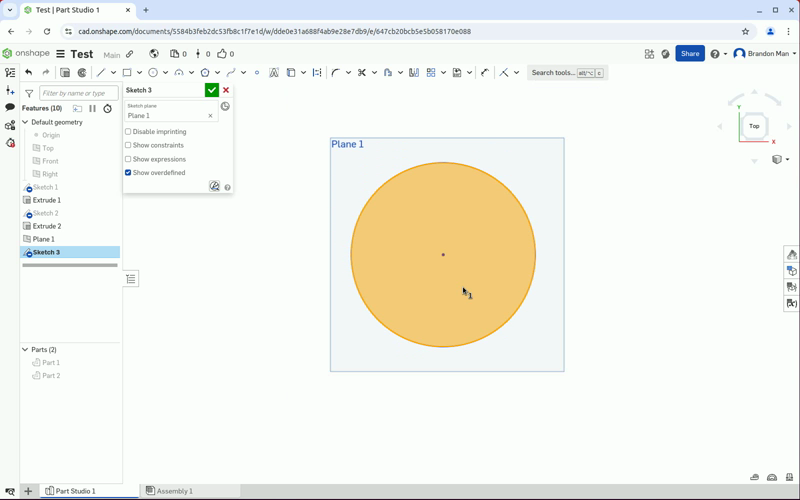
scroll(-6)
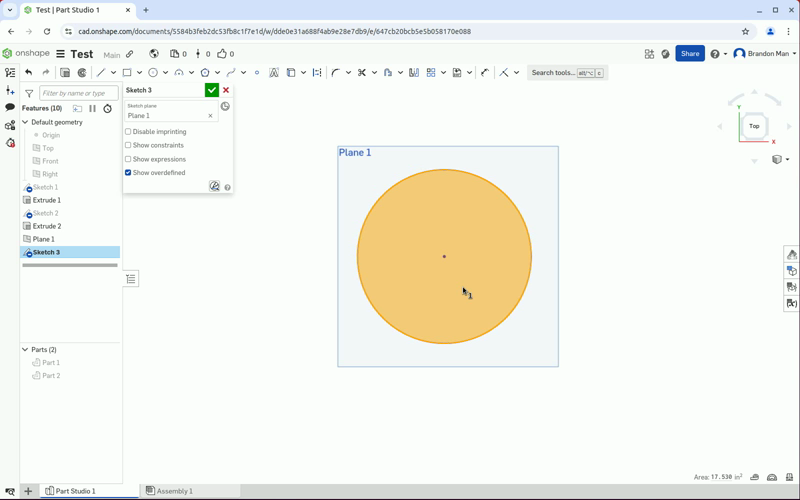
scroll(-6)
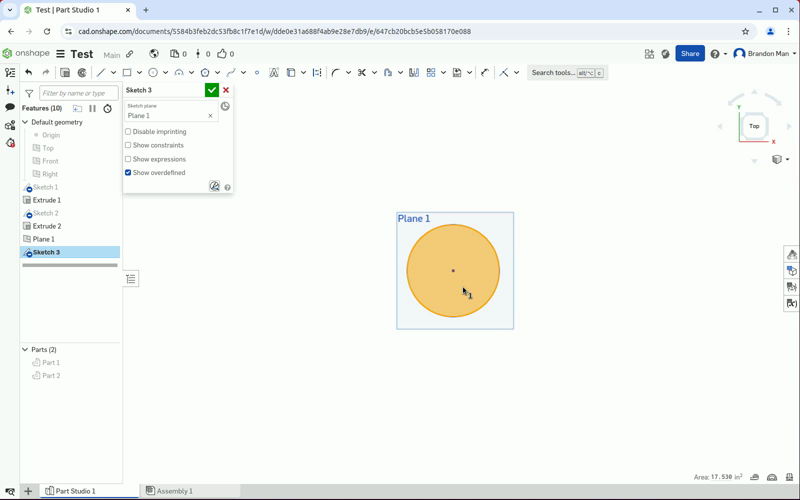
scroll(-6)
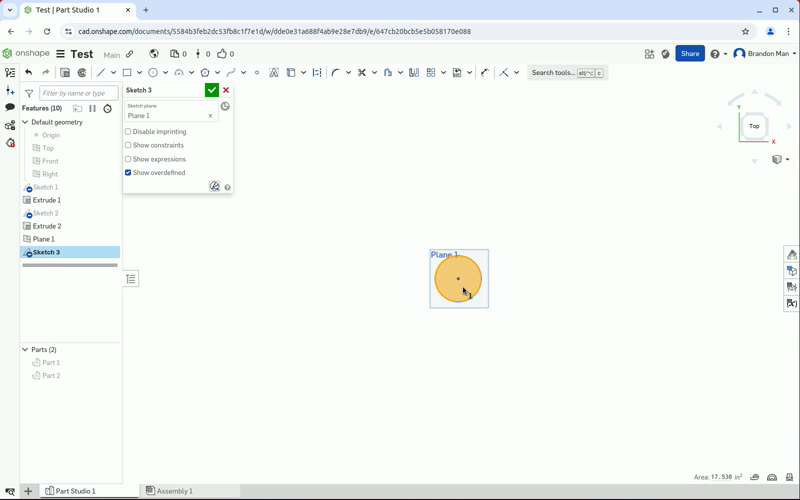
scroll(-6)
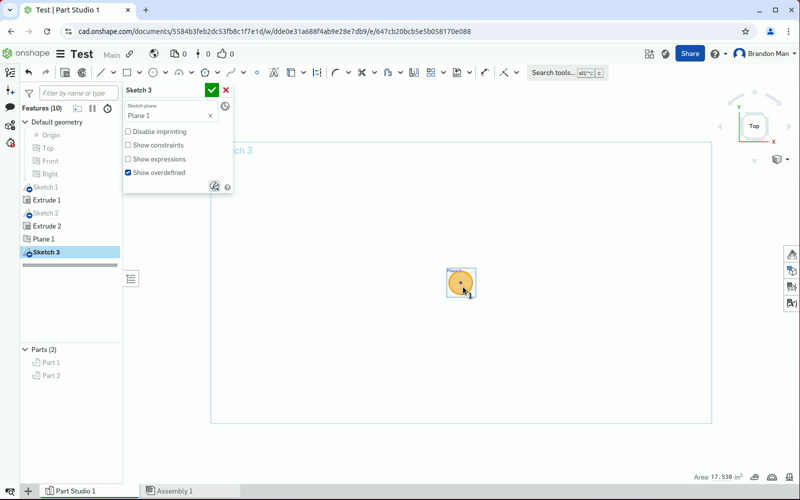
mouse_move(73, 352)
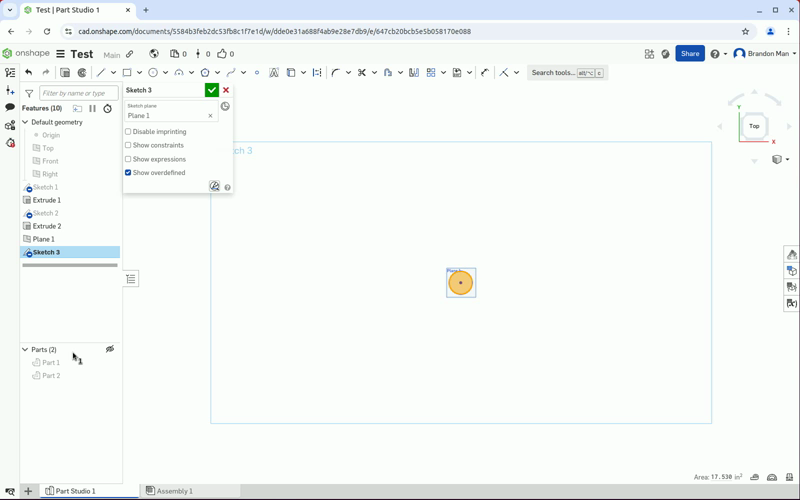
key(shift+y)
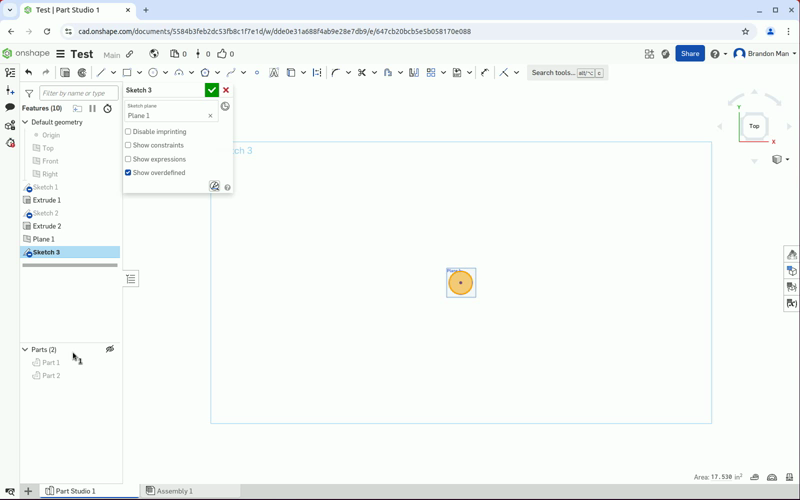
key(shift+e)
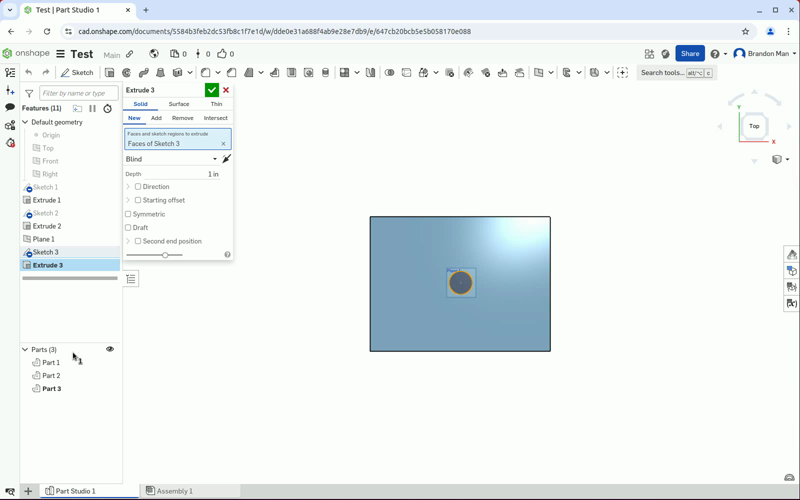
mouse_move(143, 106)
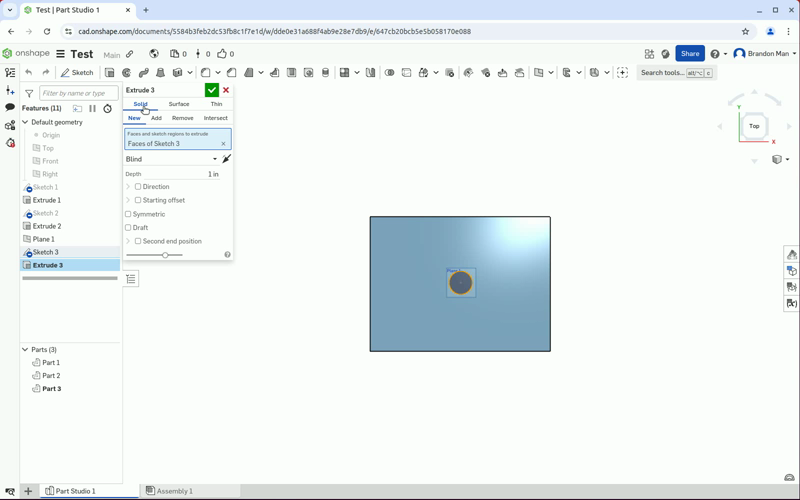
click(143, 106)
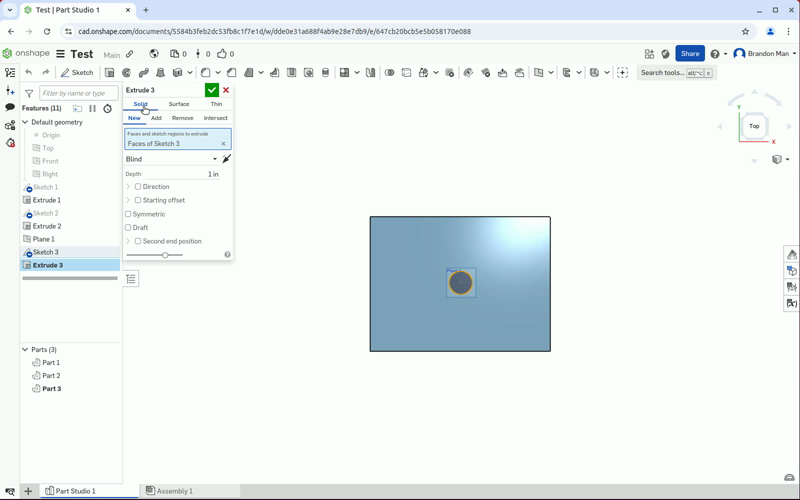
mouse_move(186, 120)
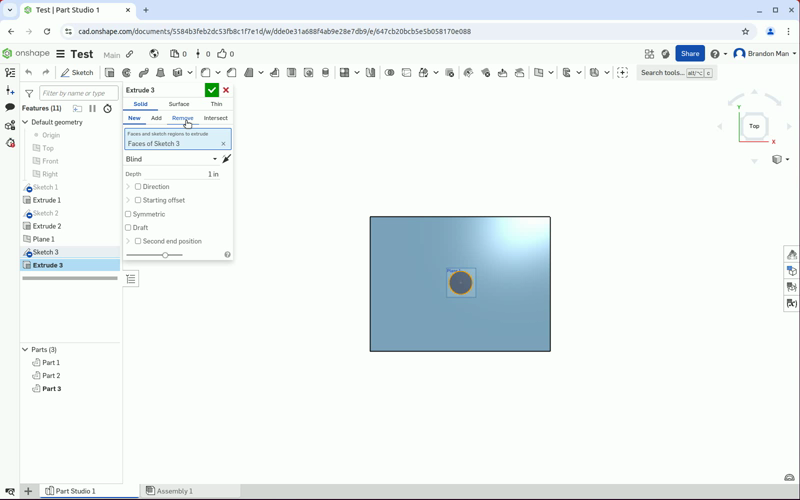
click(186, 120)
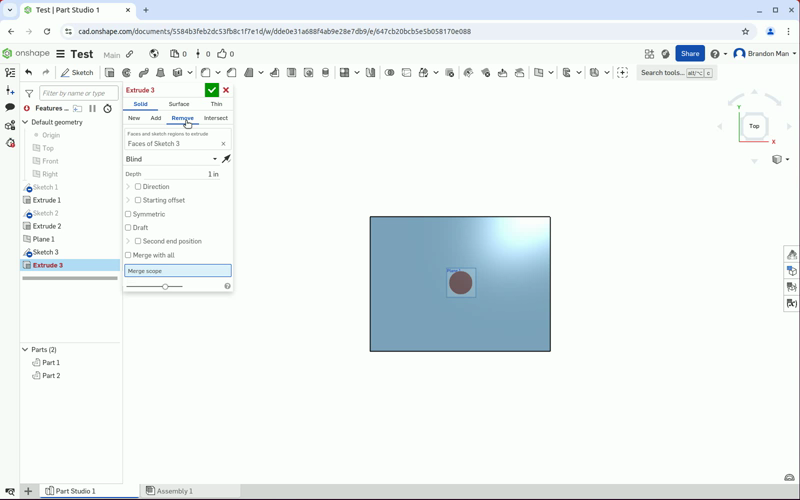
key(tab, 4)
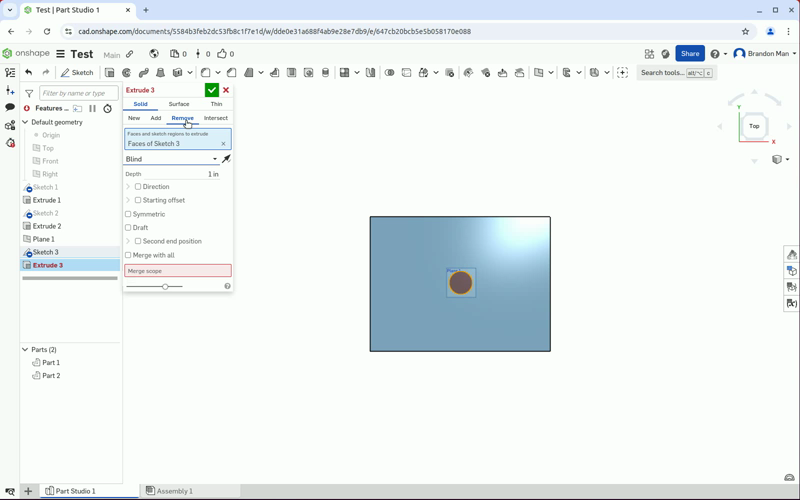
text(11.554)
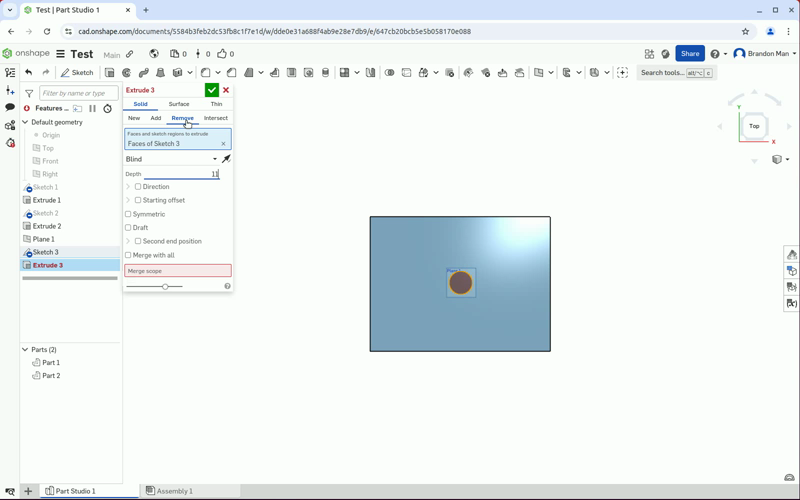
key(tab, 6)
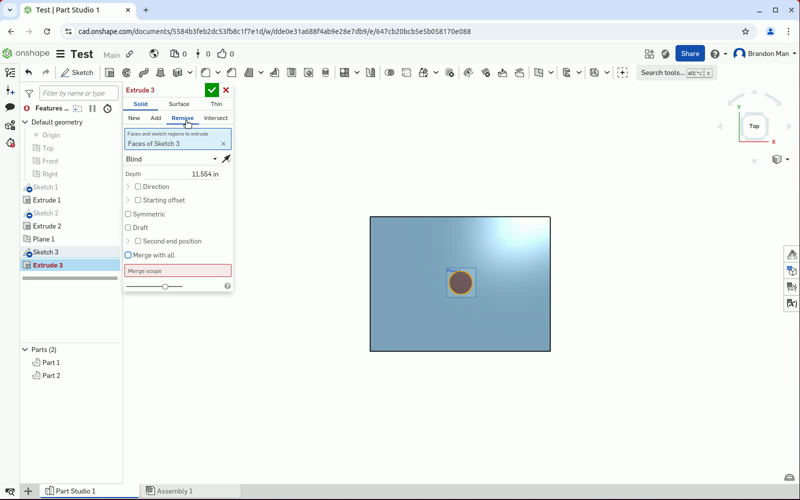
key(space)
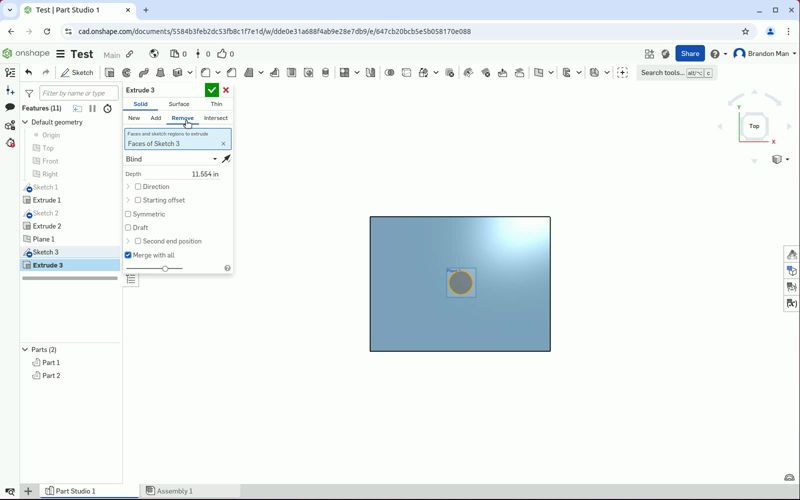
key(enter)
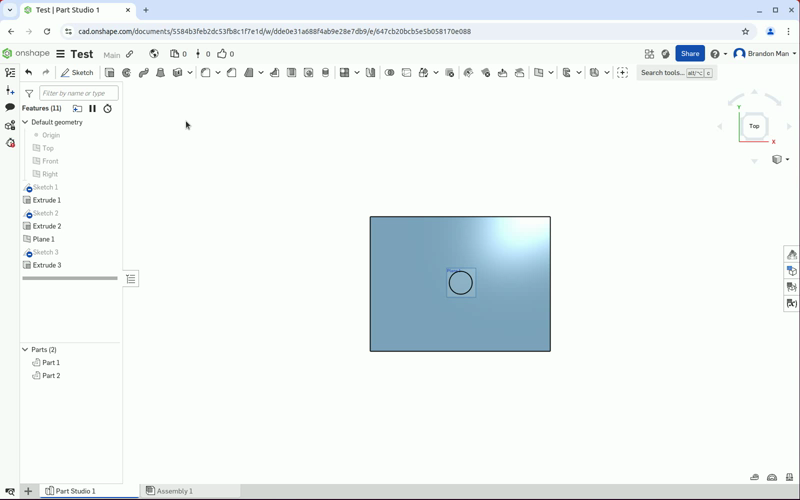
key(shift+h)
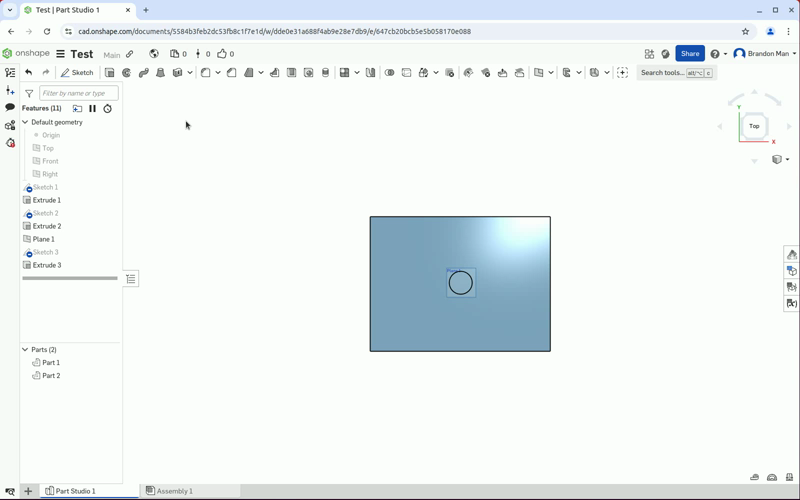
key(shift+h)
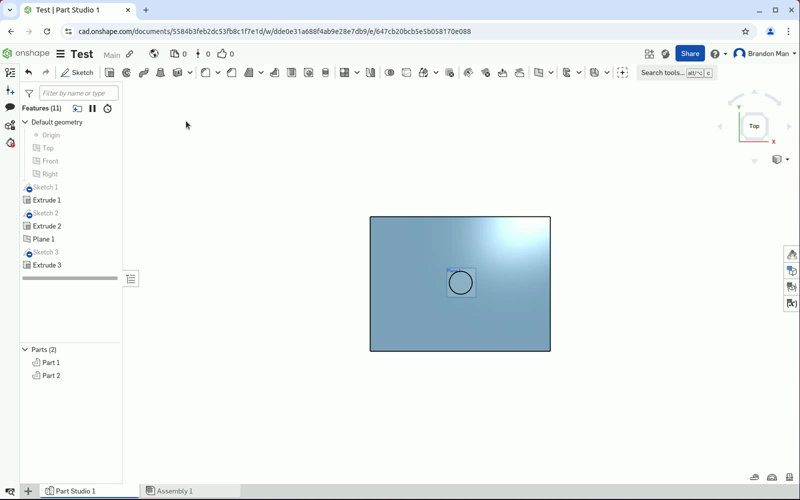
key(shift+7)
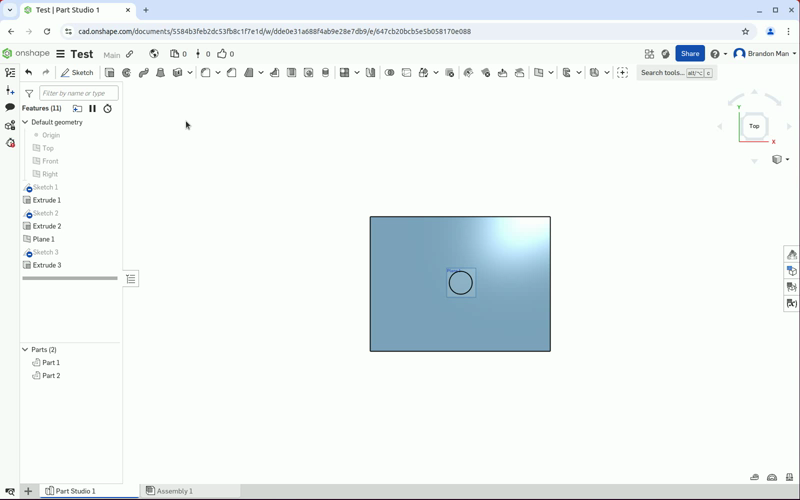
key(up, 3)
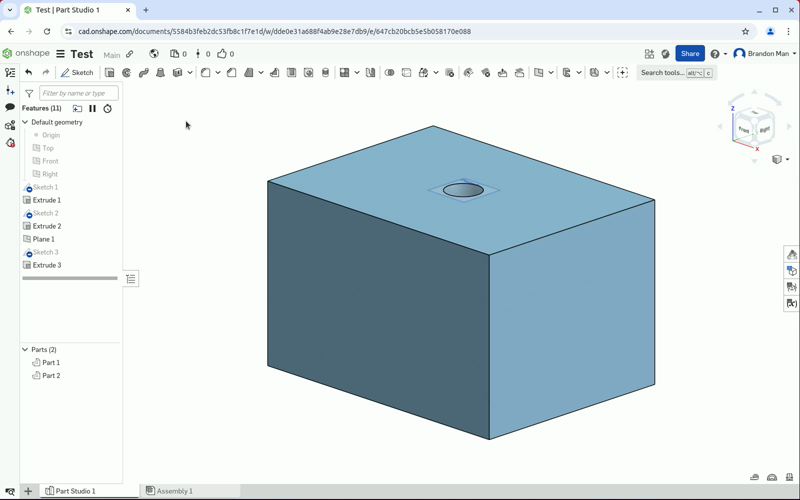
key(left, 3)
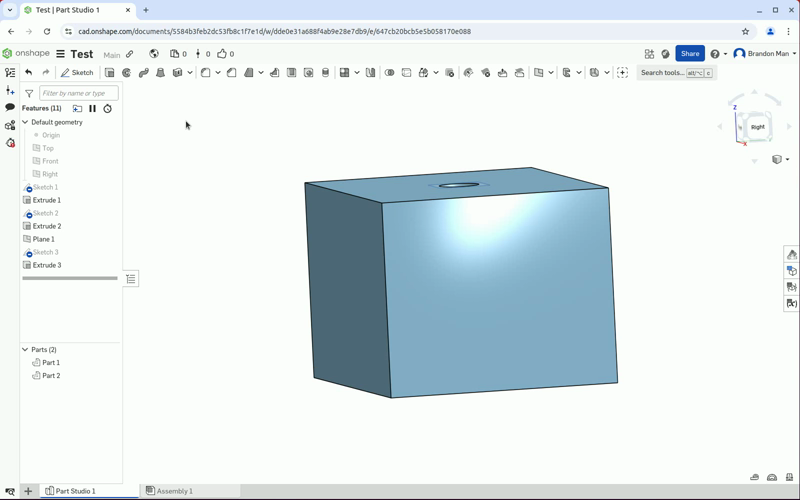
key(right, 3)
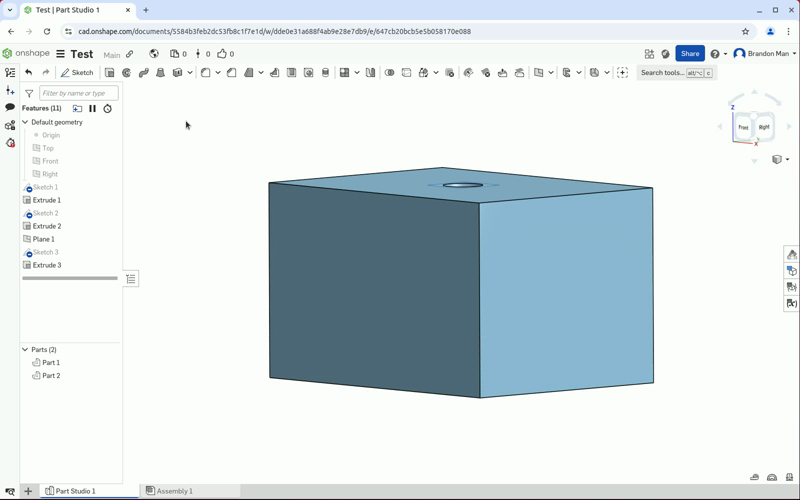
key(down, 3)
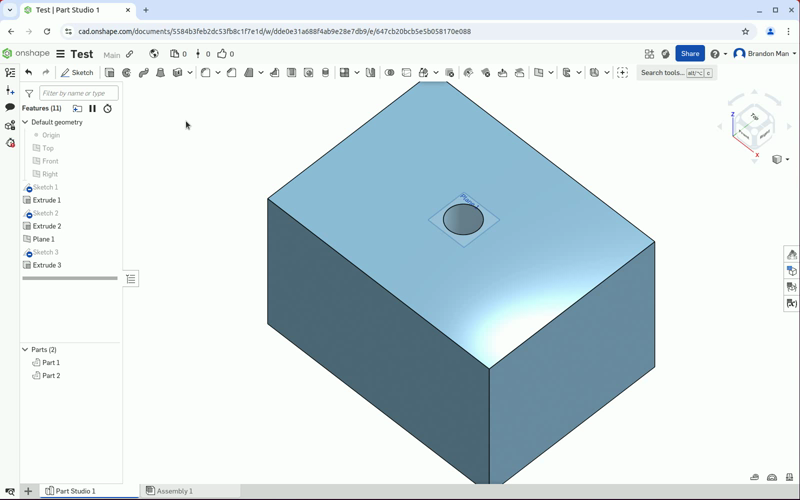
mouse_move(73, 189)
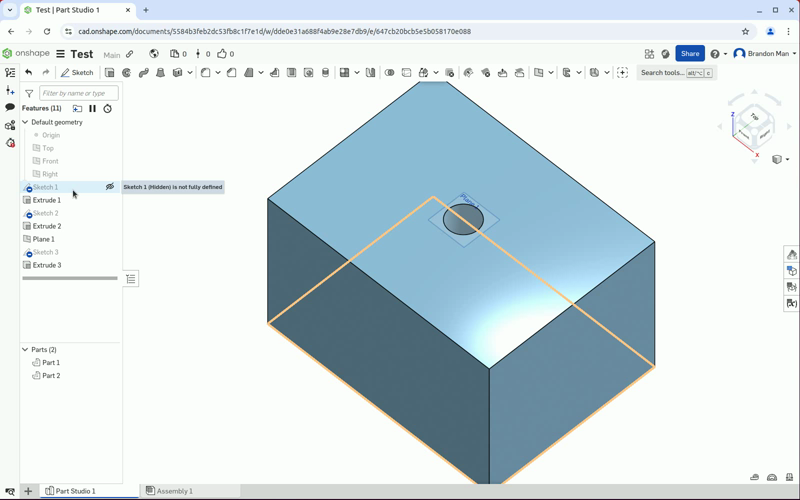
click(73, 189)